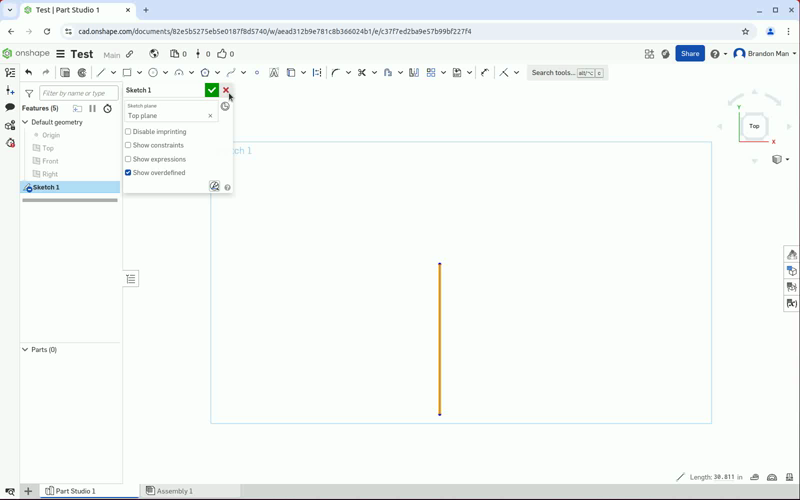
key(shift+h)
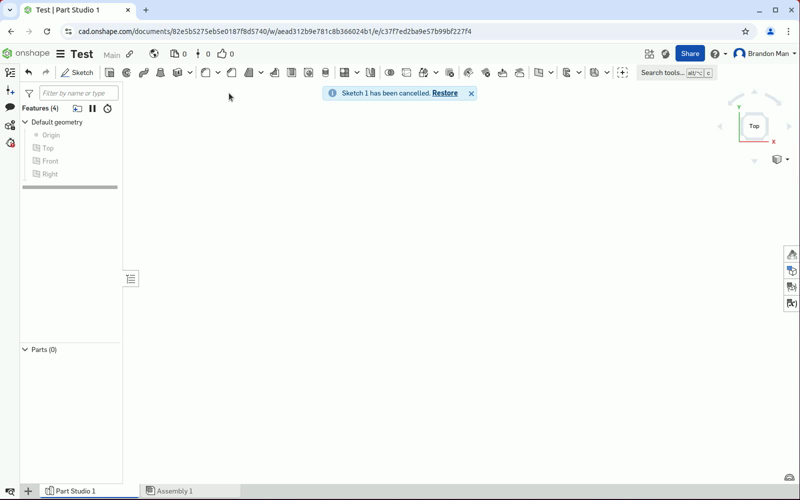
mouse_move(73, 352)
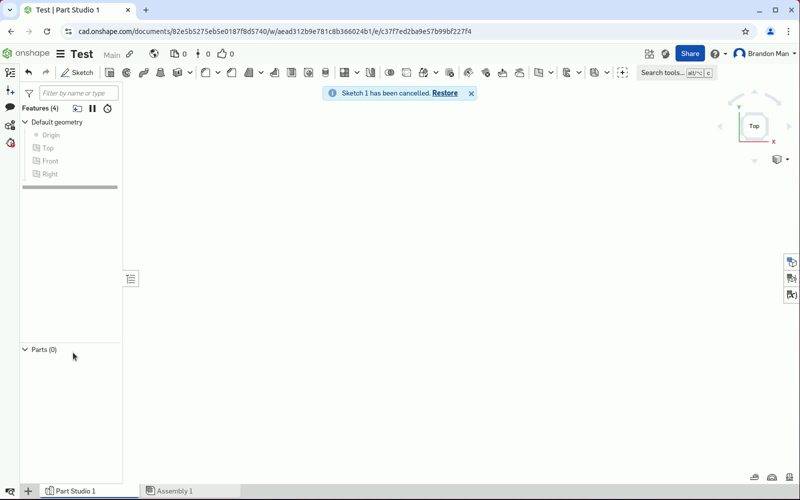
key(y)
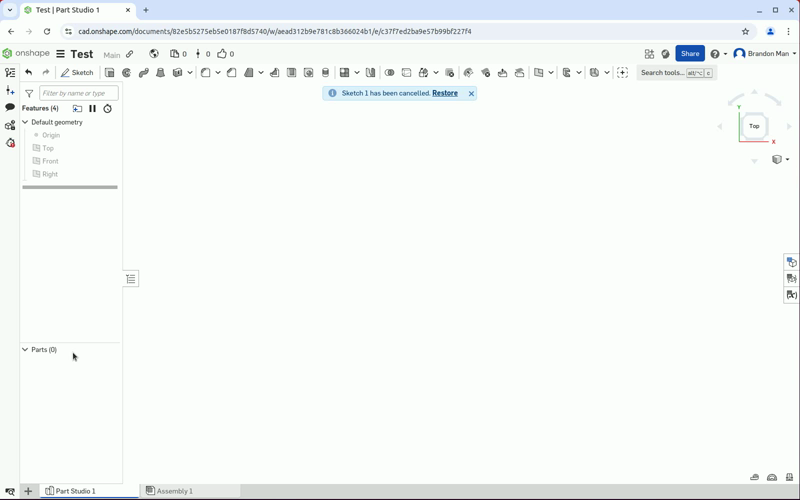
key(shift+p)
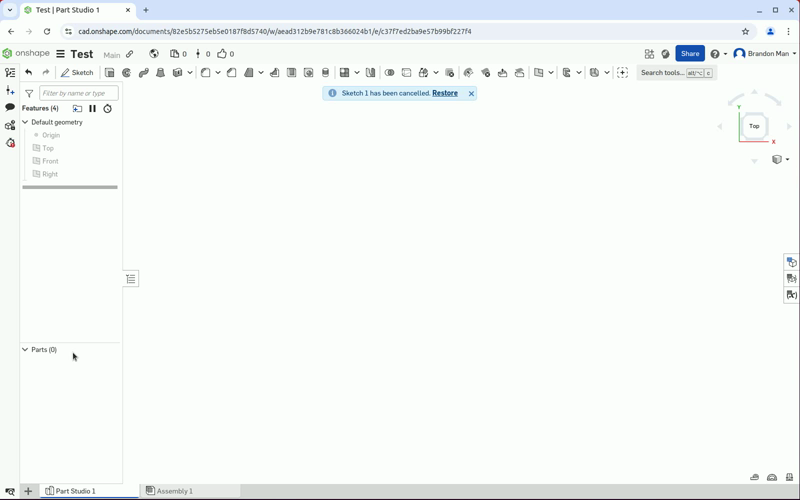
key(space)
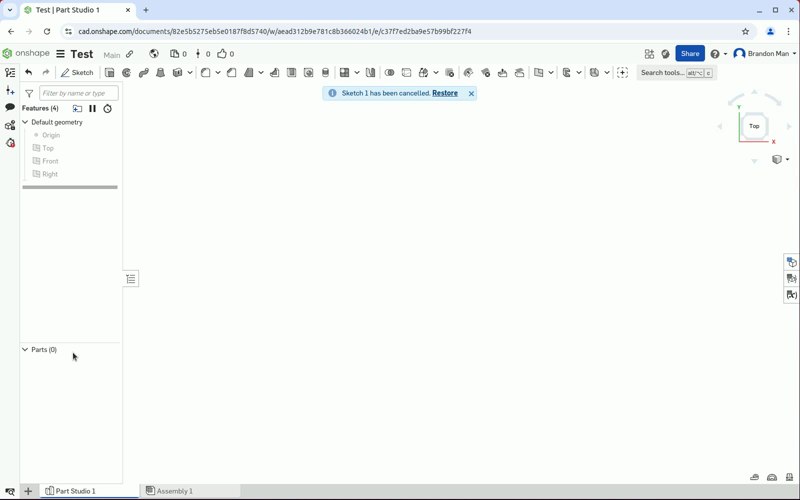
key_down(shift)
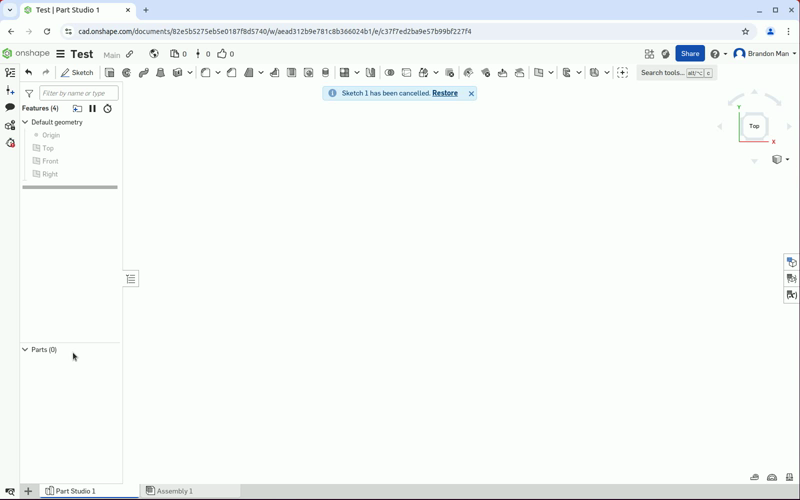
key(up)
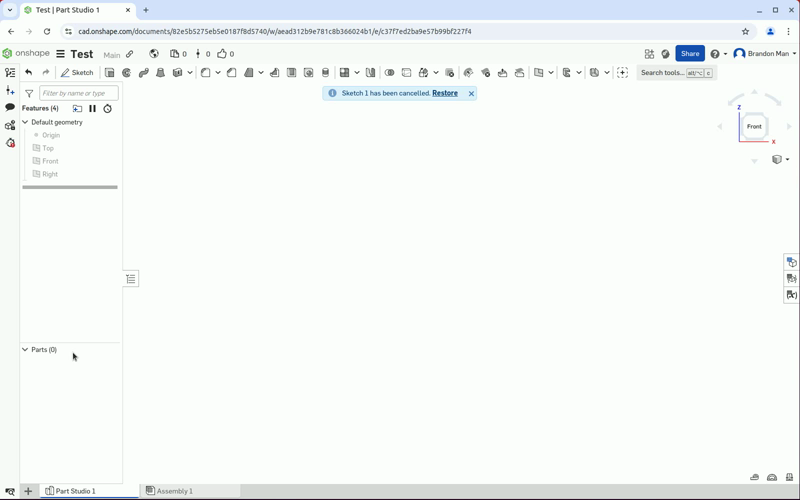
key_up(shift)
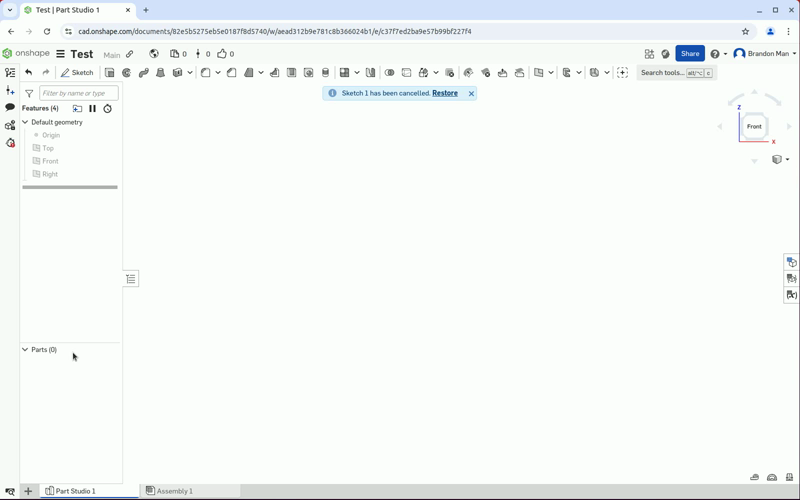
mouse_move(73, 352)
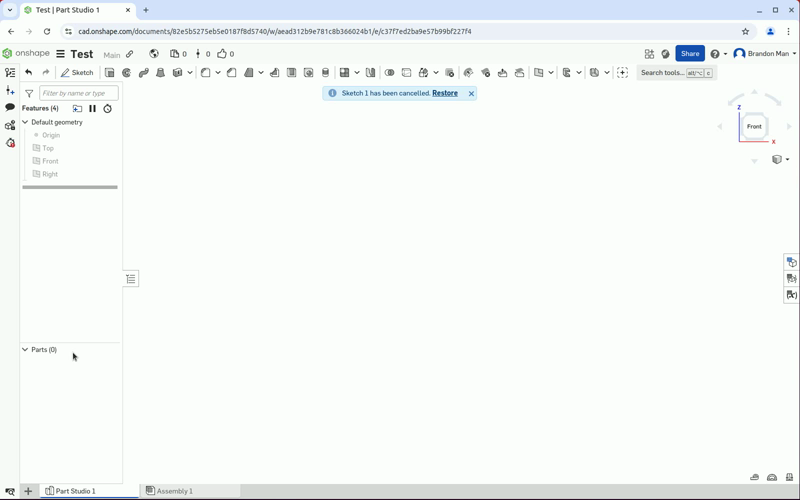
key(shift+y)
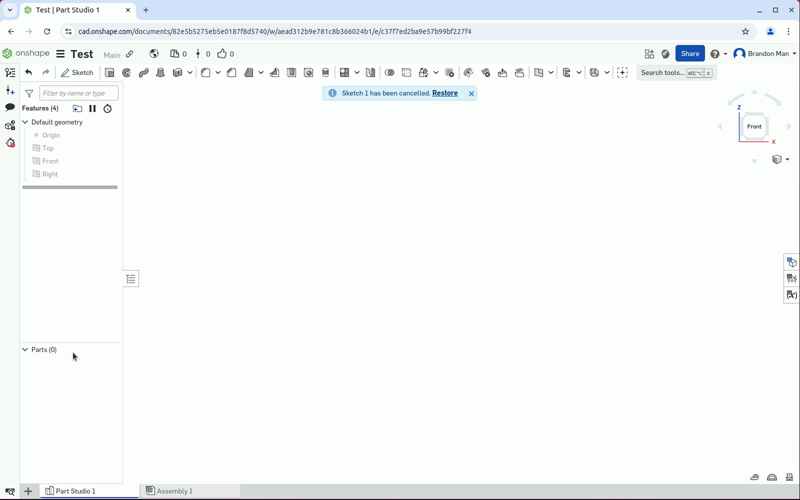
key(shift+s)
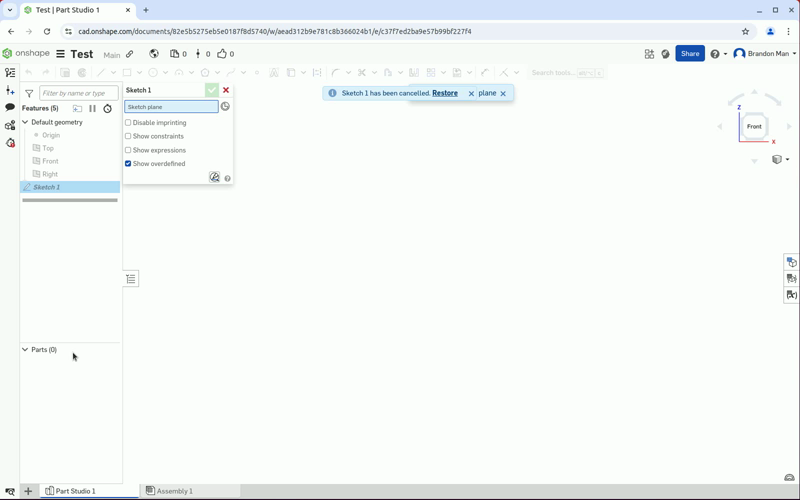
mouse_move(73, 163)
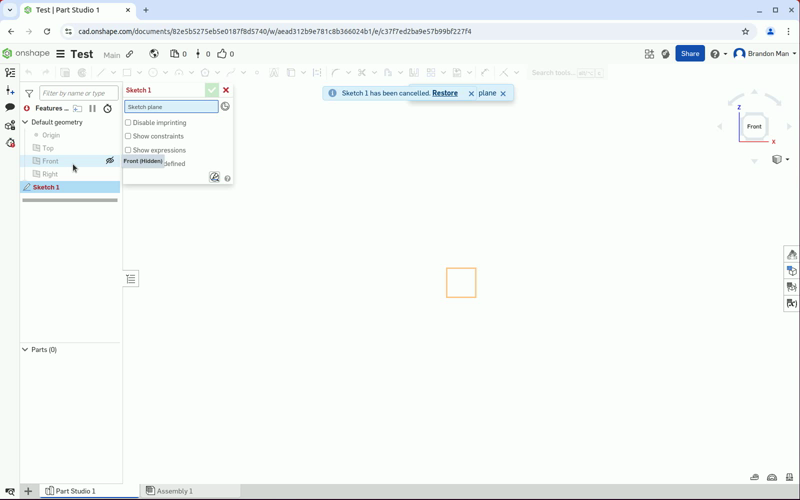
click(73, 163)
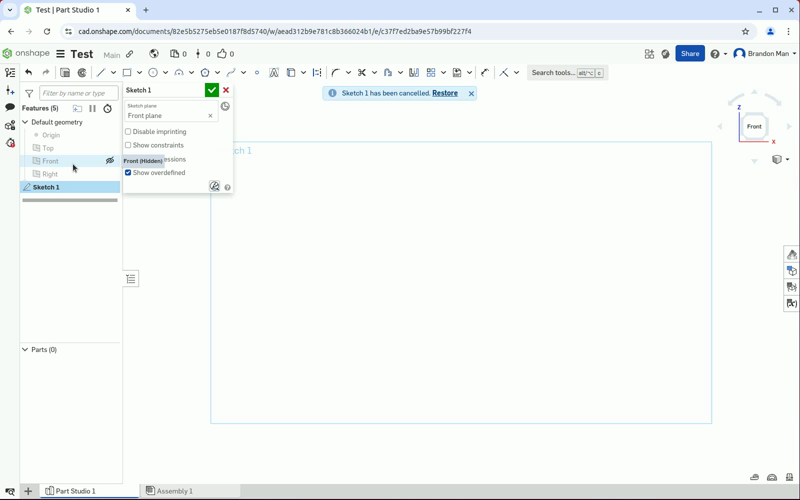
mouse_move(73, 352)
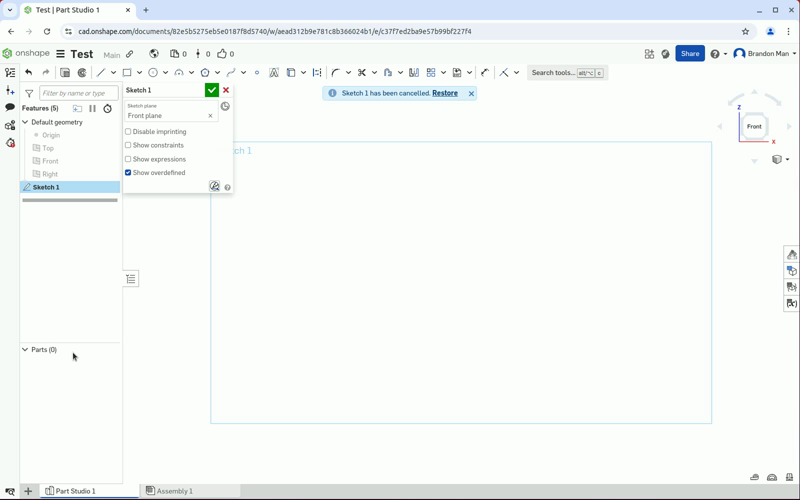
key(y)
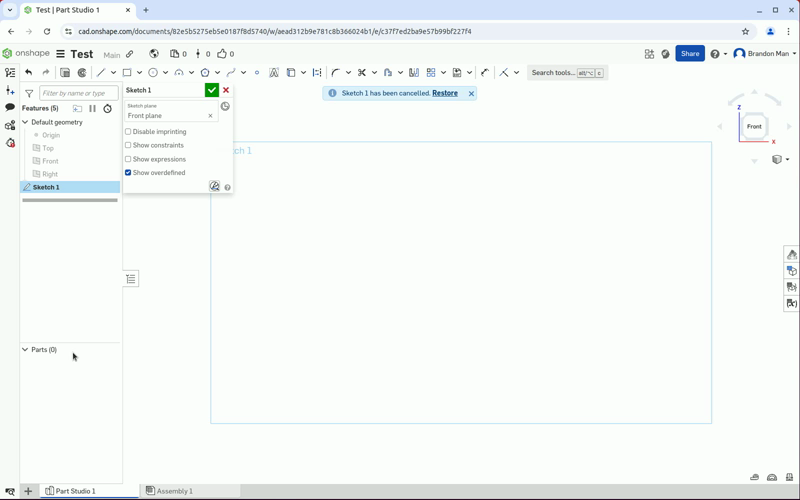
key(l)
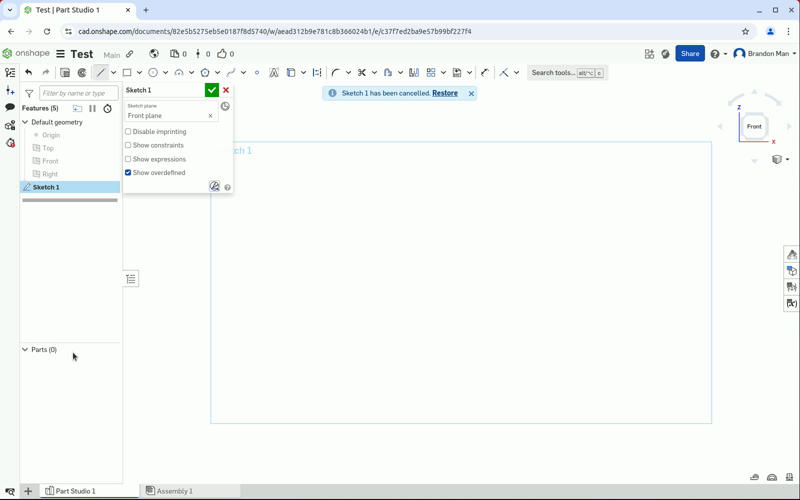
key_down(shift)
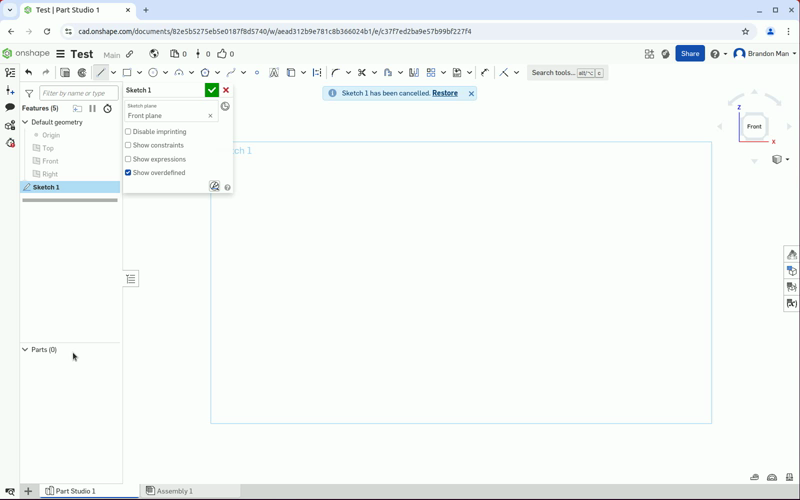
mouse_move(460, 282)
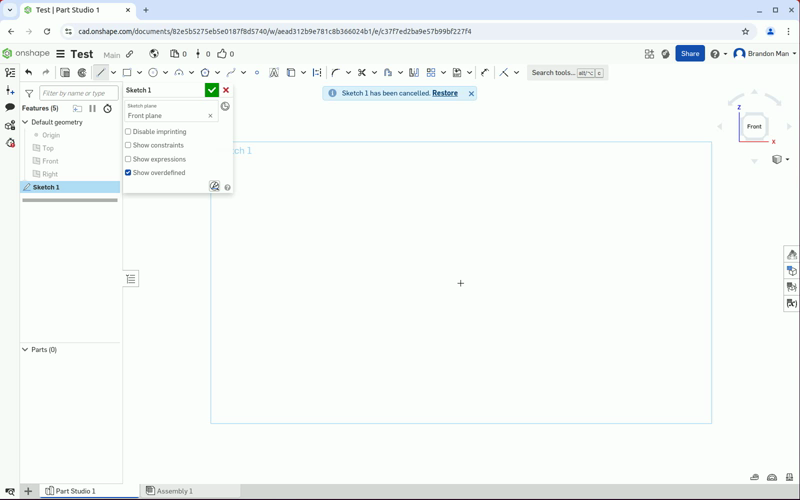
click(460, 282)
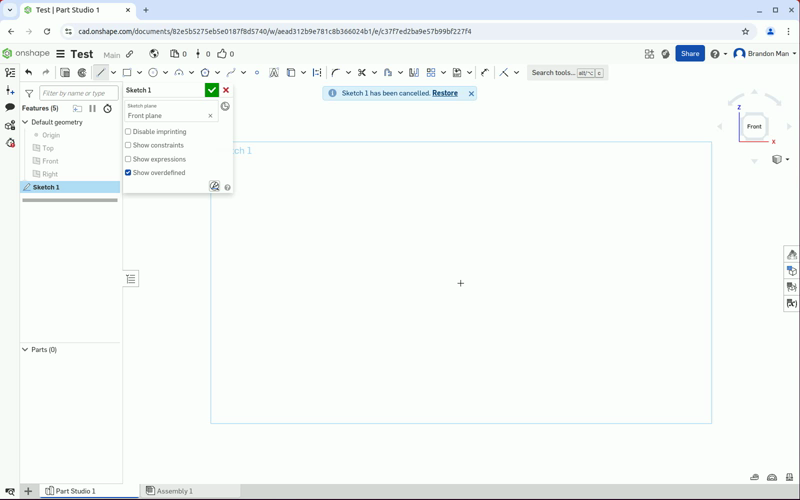
key_up(shift)
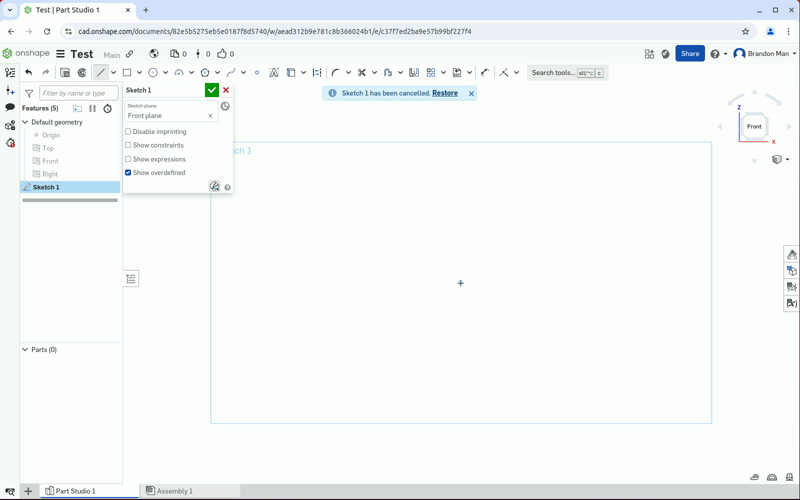
key_down(shift)
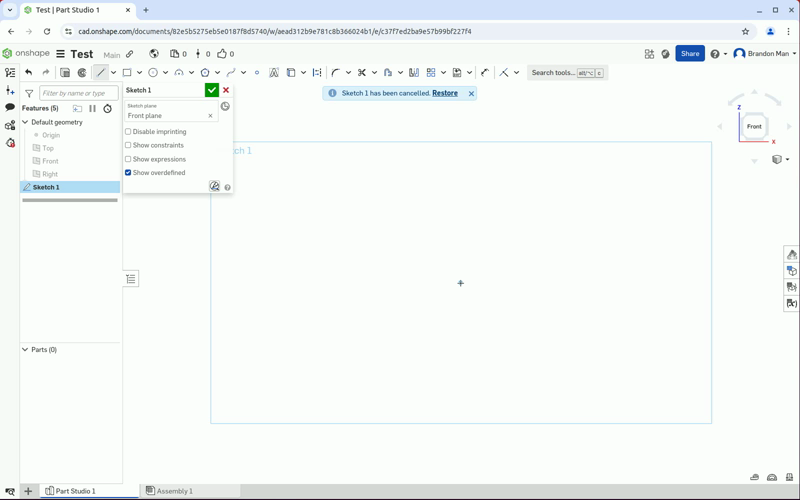
mouse_move(531, 282)
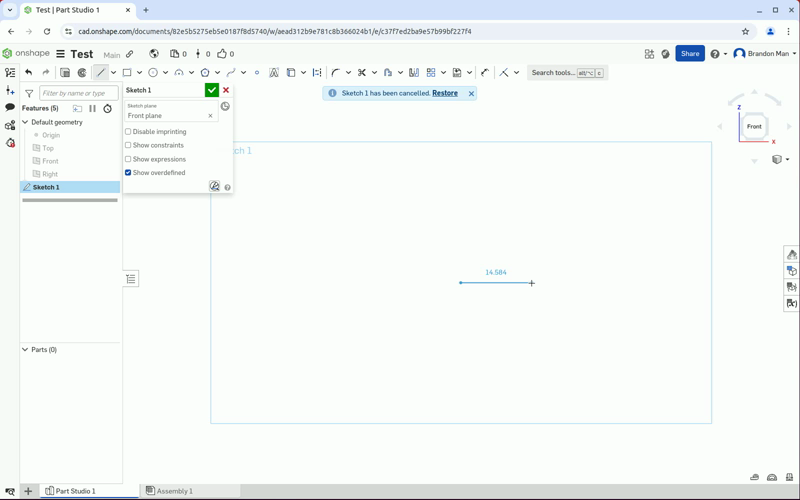
click(531, 282)
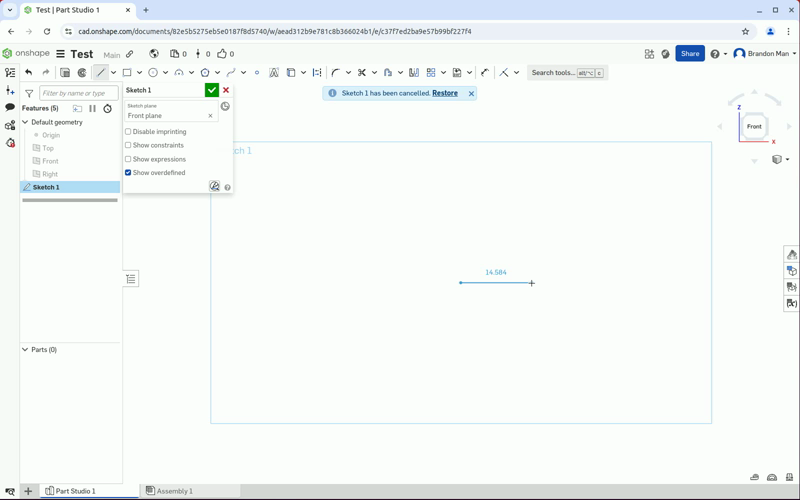
key_up(shift)
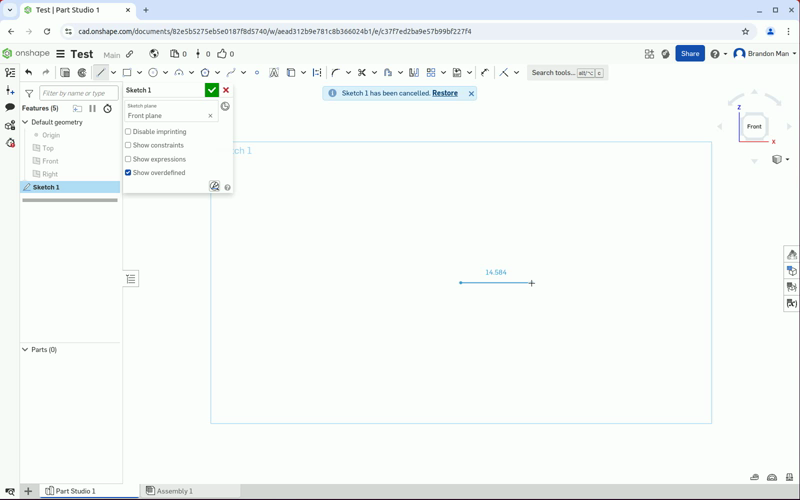
key_down(shift)
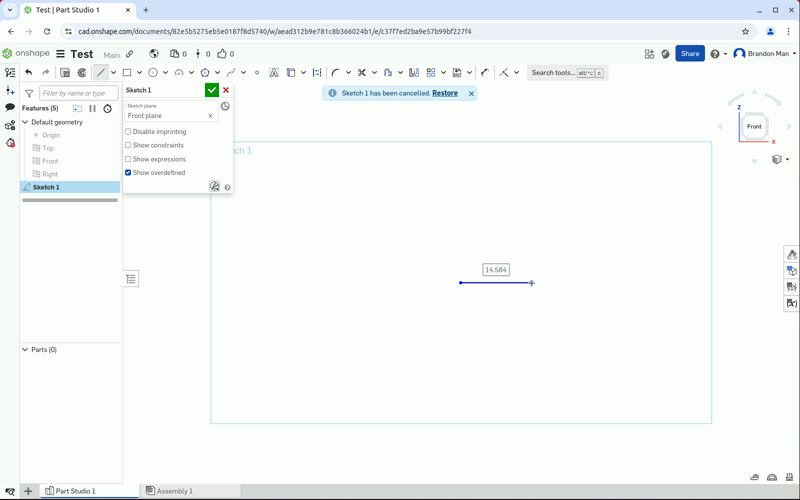
mouse_move(460, 226)
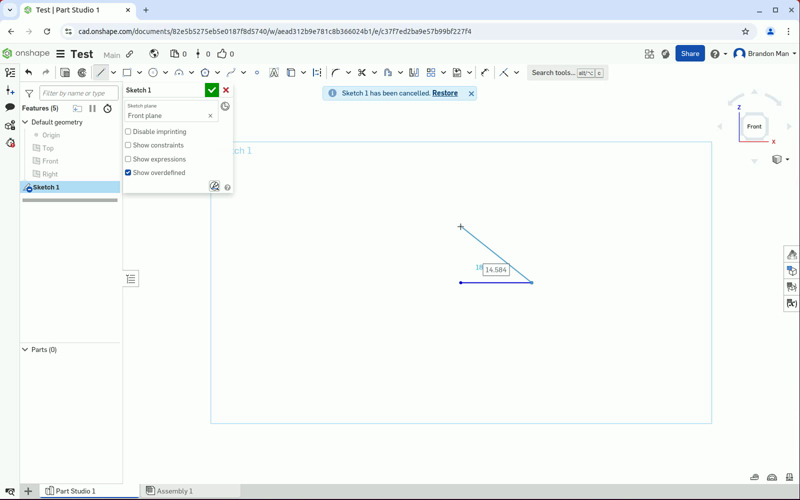
click(460, 226)
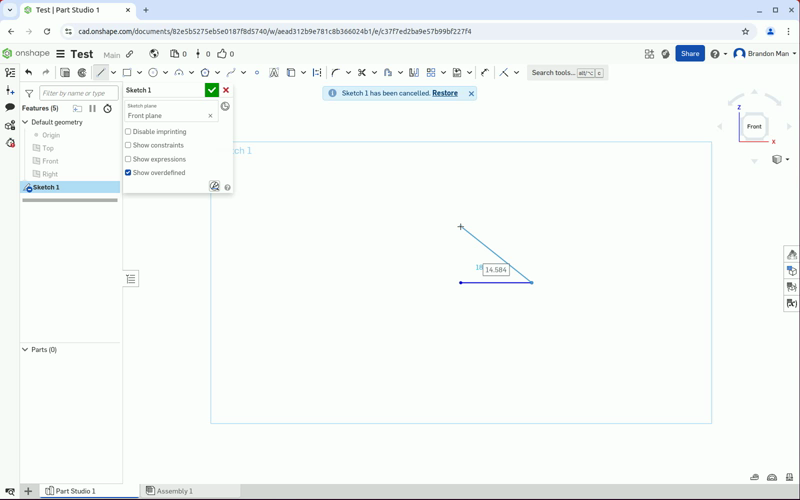
key_up(shift)
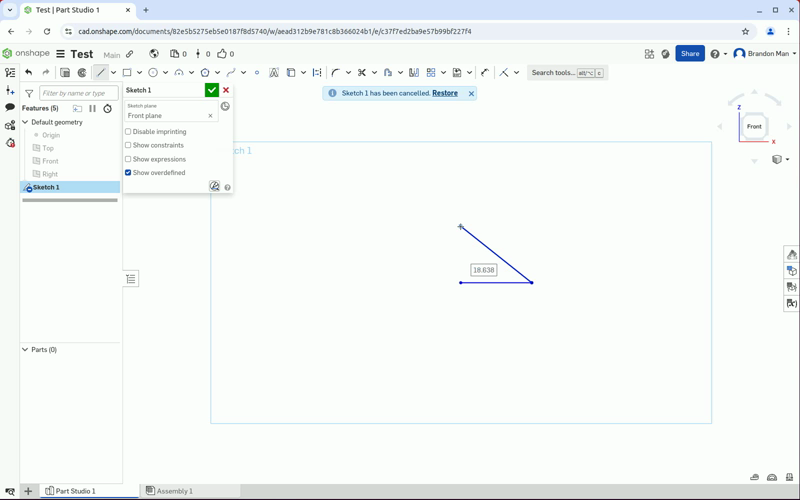
mouse_move(490, 226)
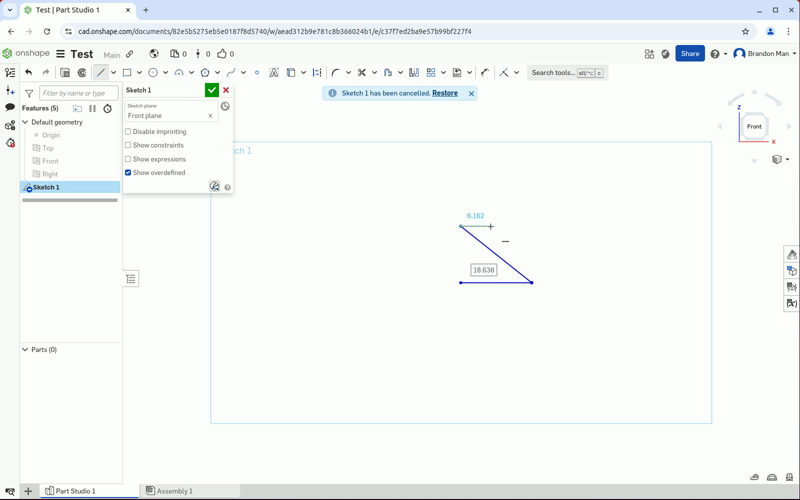
key_down(shift)
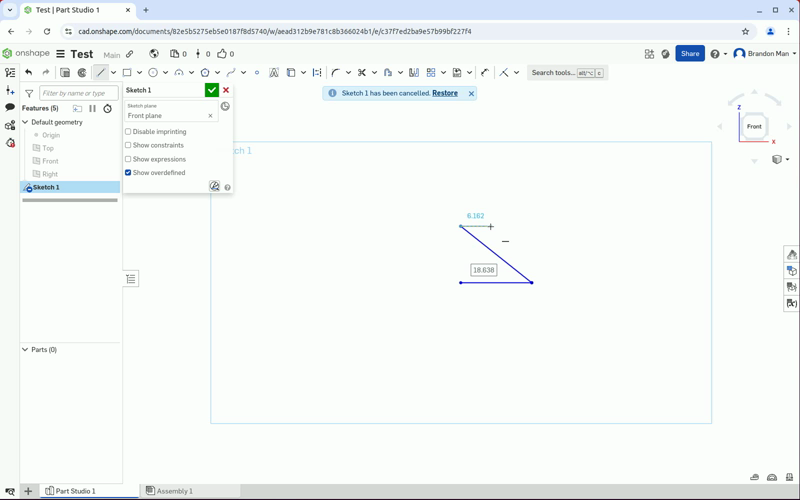
mouse_move(460, 282)
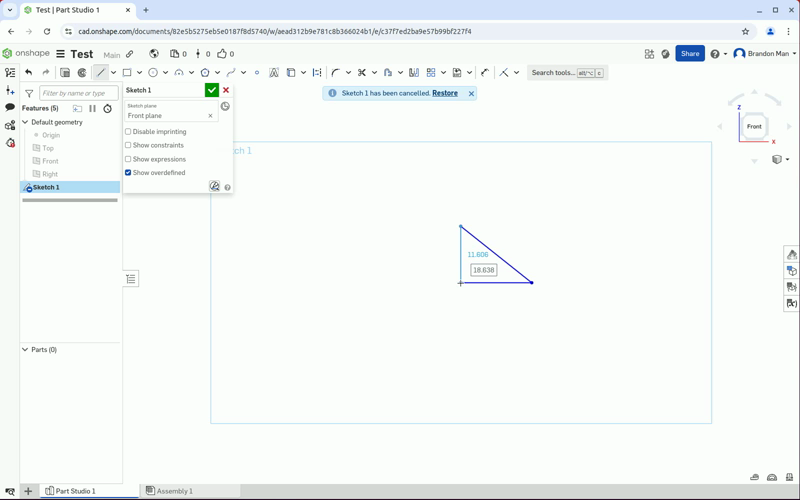
key_up(shift)
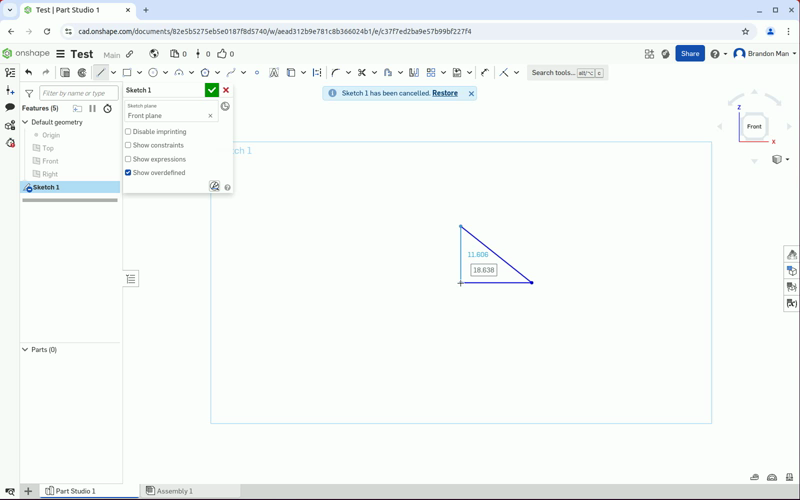
click(460, 282)
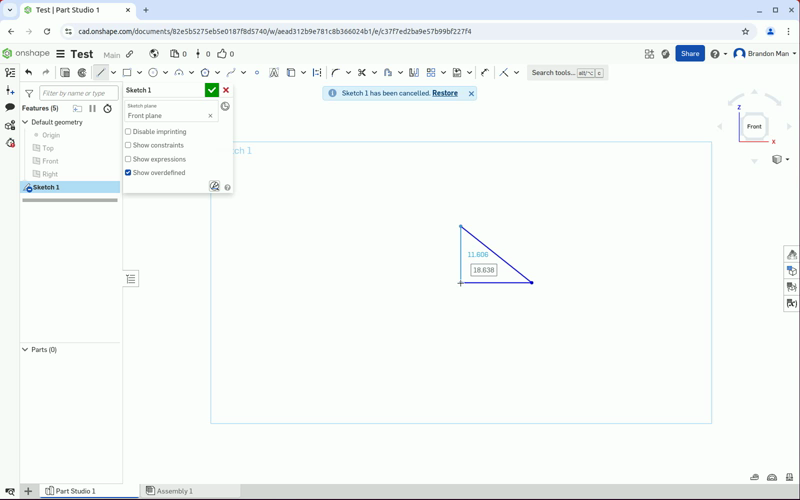
key(esc)
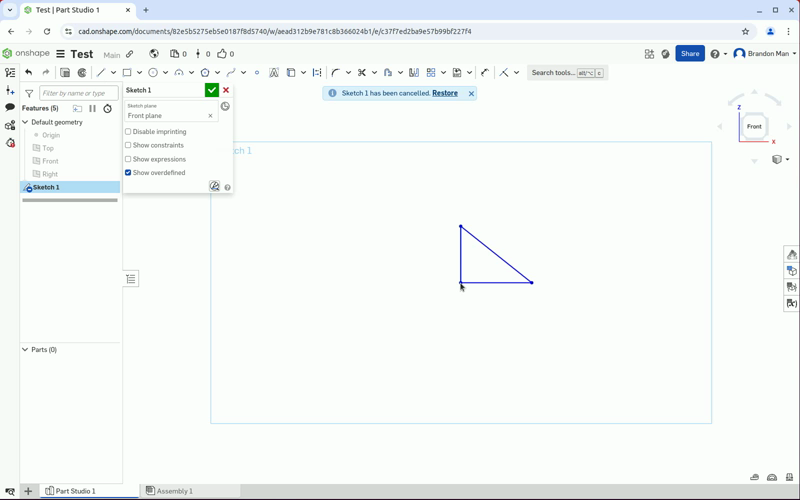
mouse_move(488, 257)
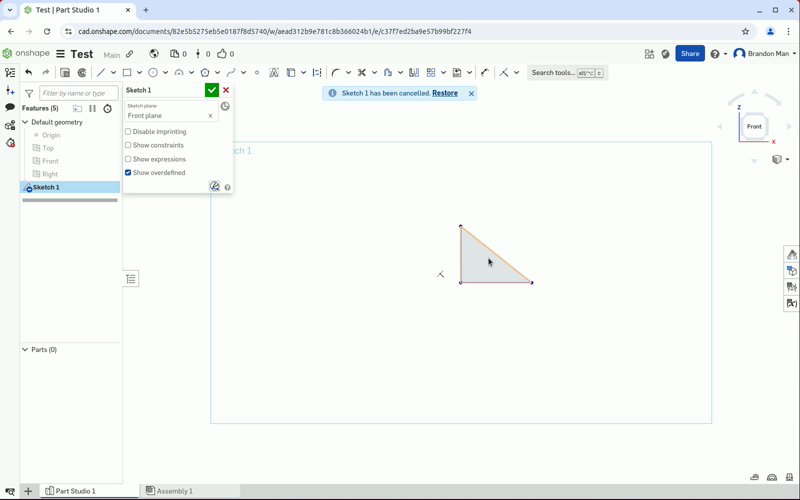
click(488, 257)
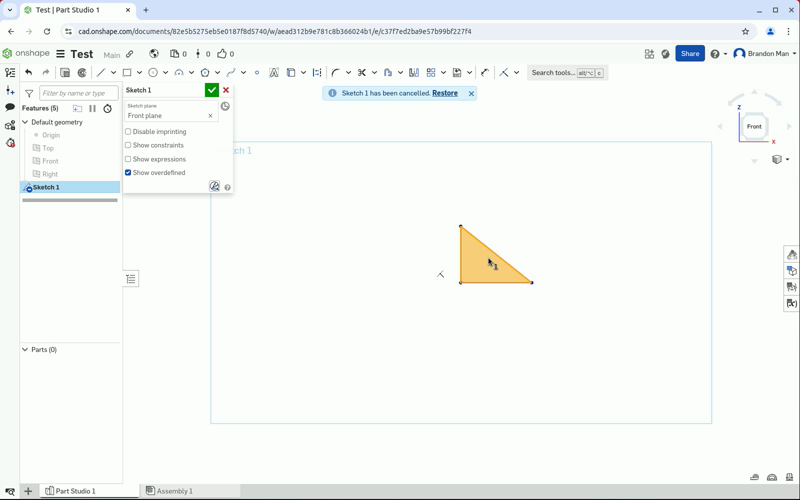
mouse_move(73, 352)
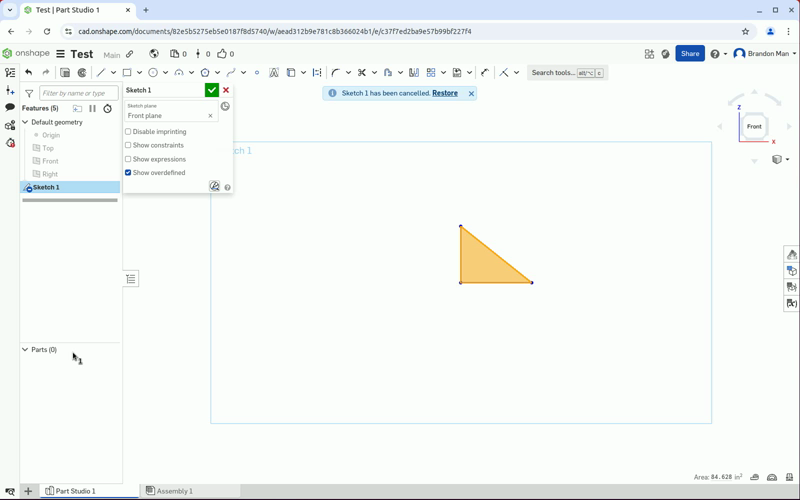
key(shift+y)
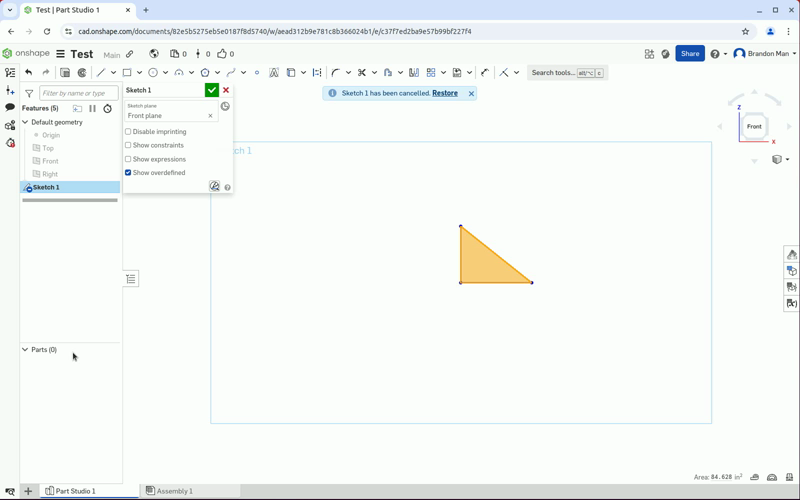
key(shift+e)
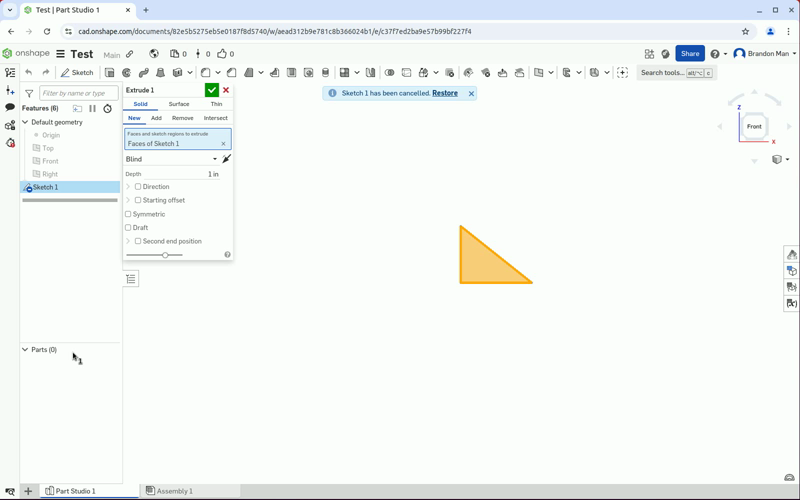
mouse_move(143, 106)
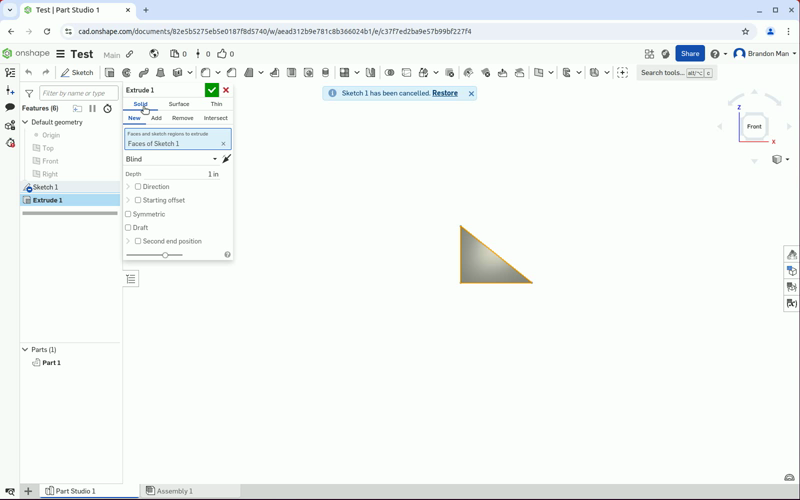
click(143, 106)
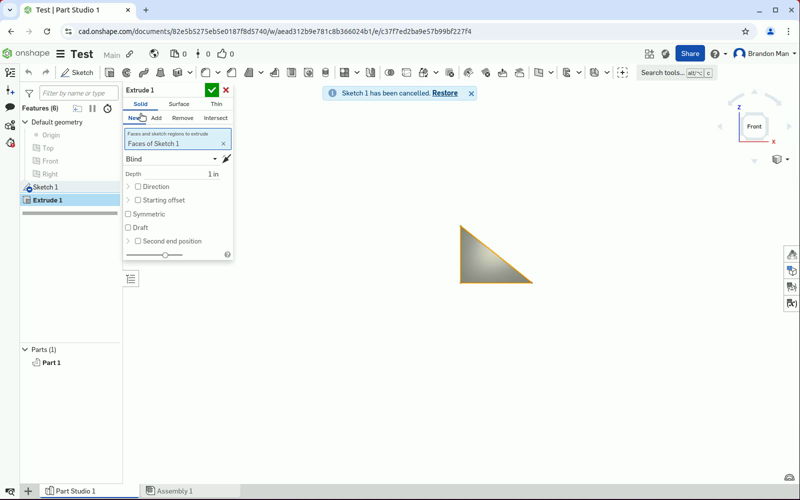
mouse_move(137, 120)
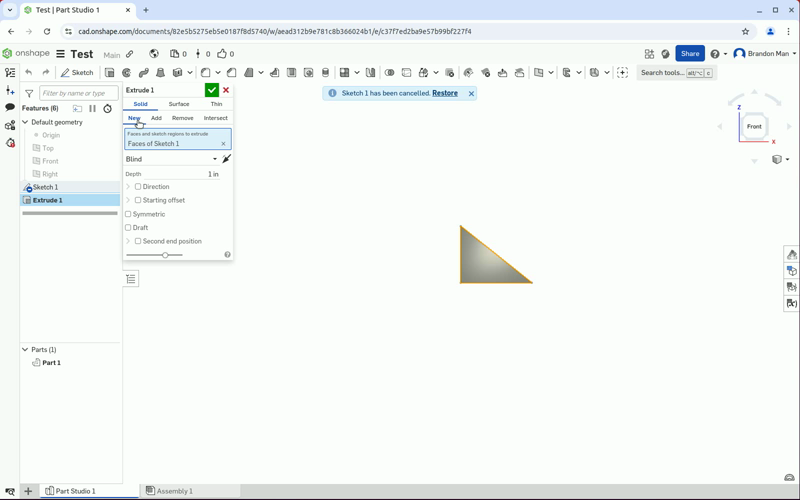
click(137, 120)
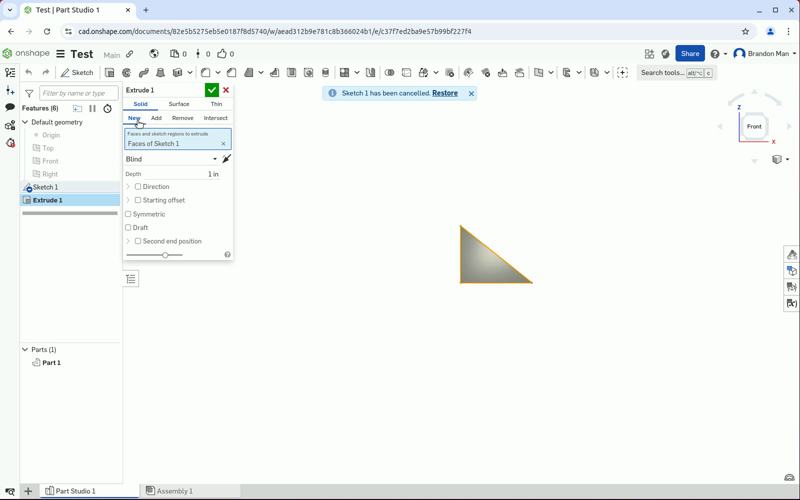
key(tab, 4)
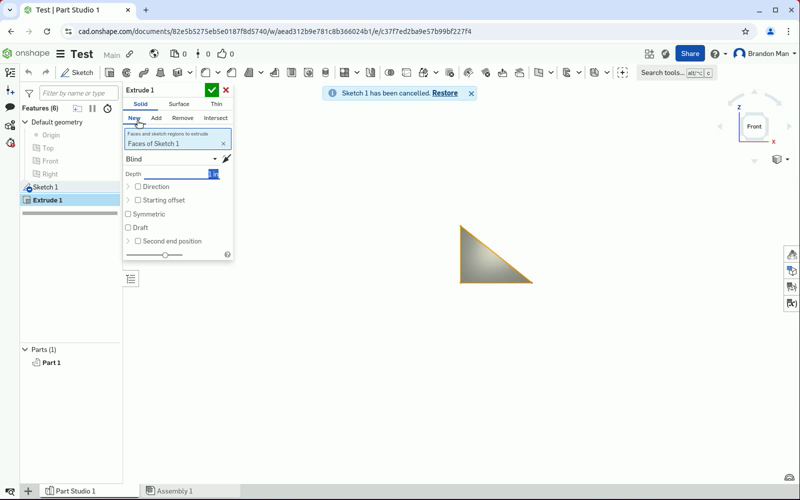
text(7.221)
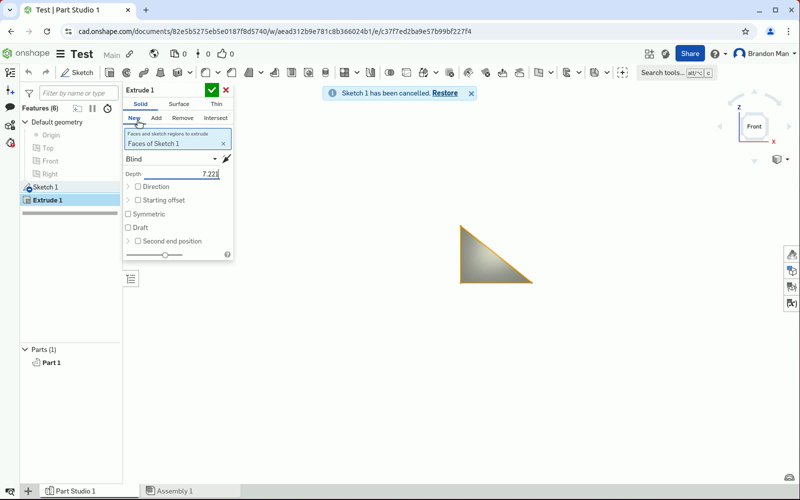
key(enter)
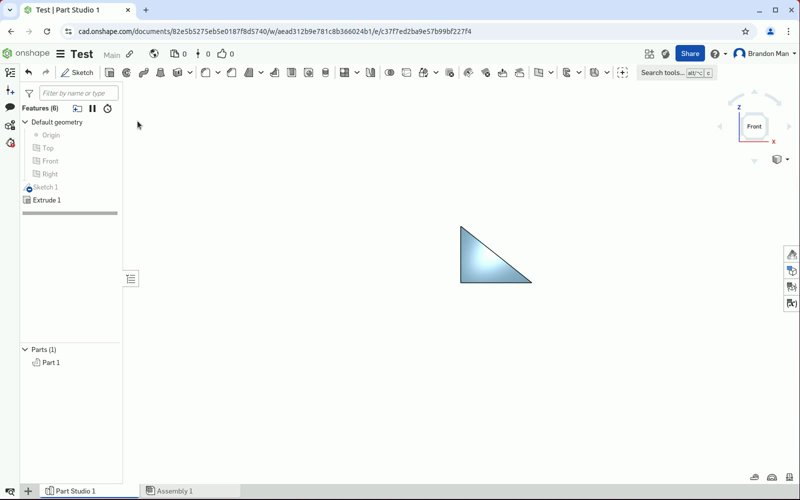
key(shift+h)
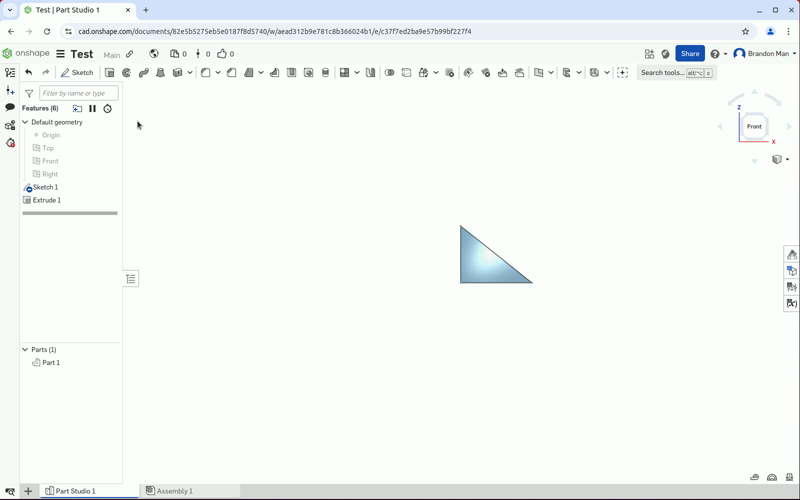
key(shift+h)
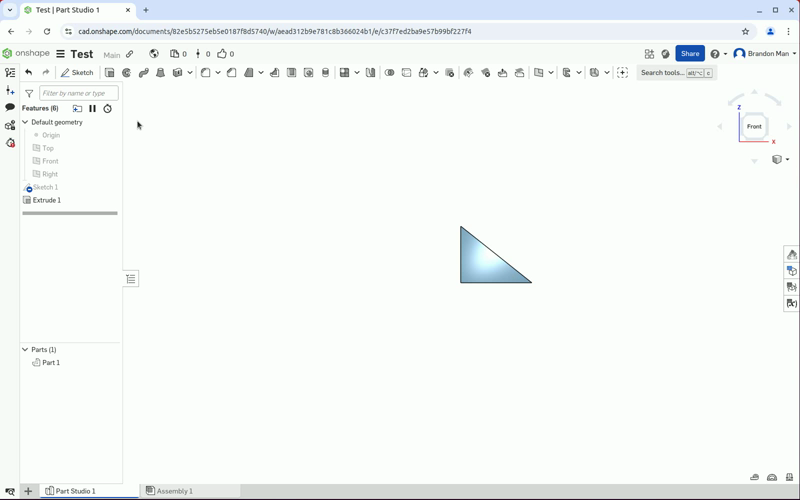
mouse_move(73, 189)
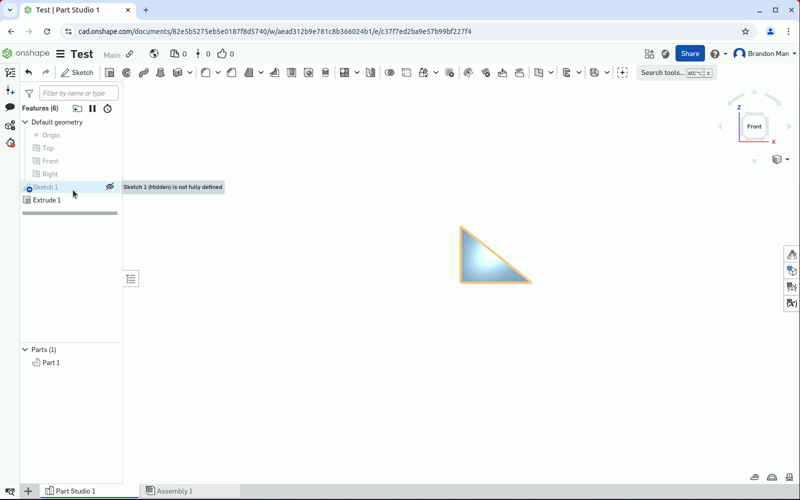
click(73, 189)
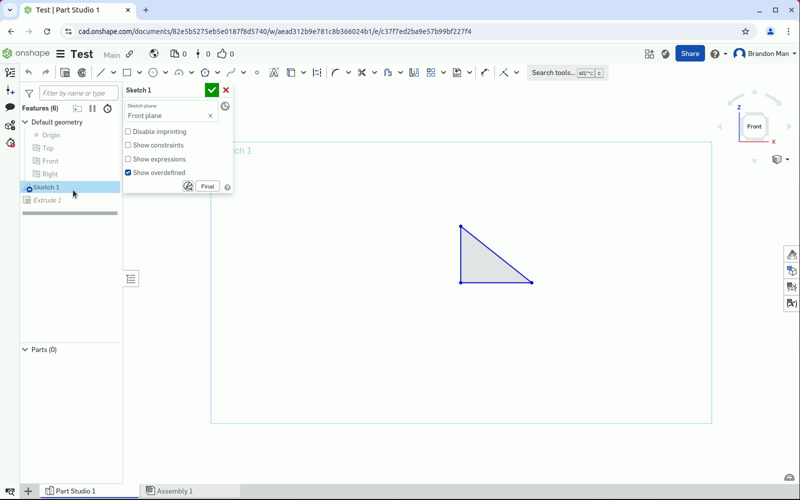
mouse_move(229, 92)
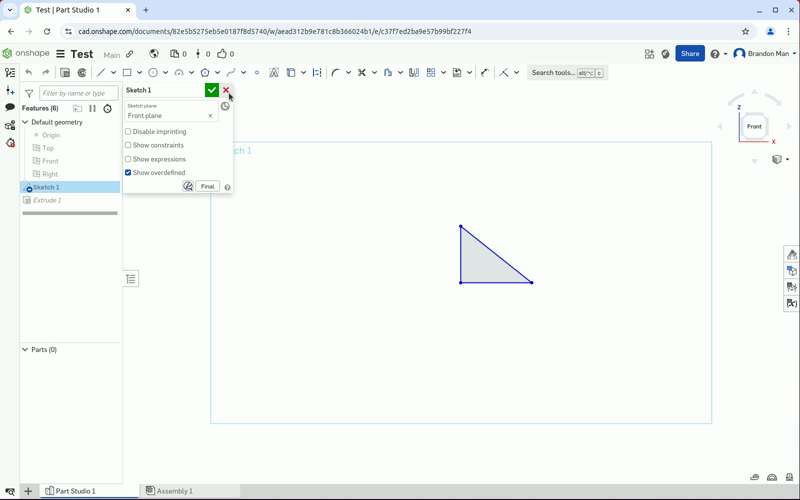
click(229, 92)
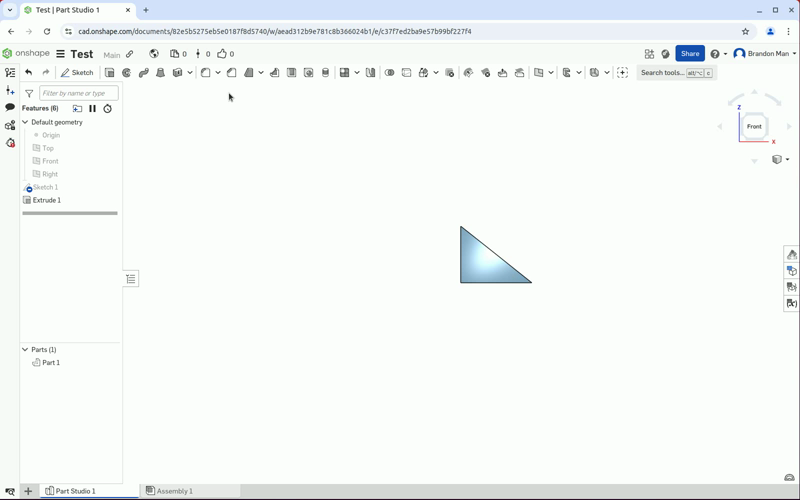
mouse_move(73, 352)
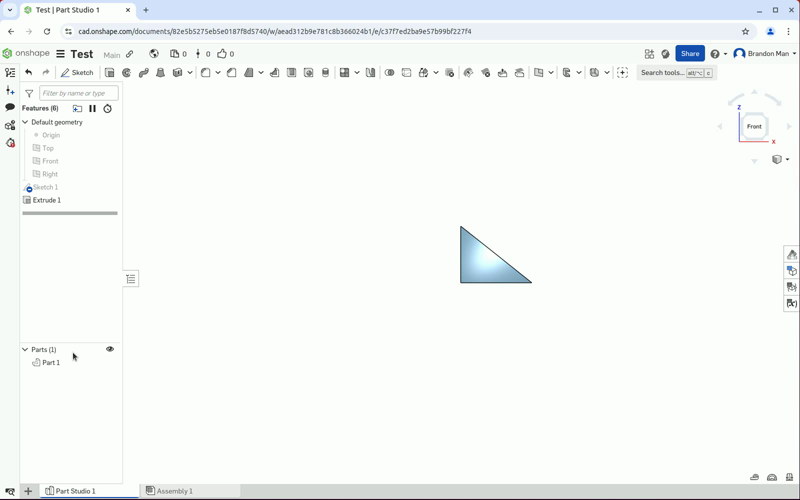
key(y)
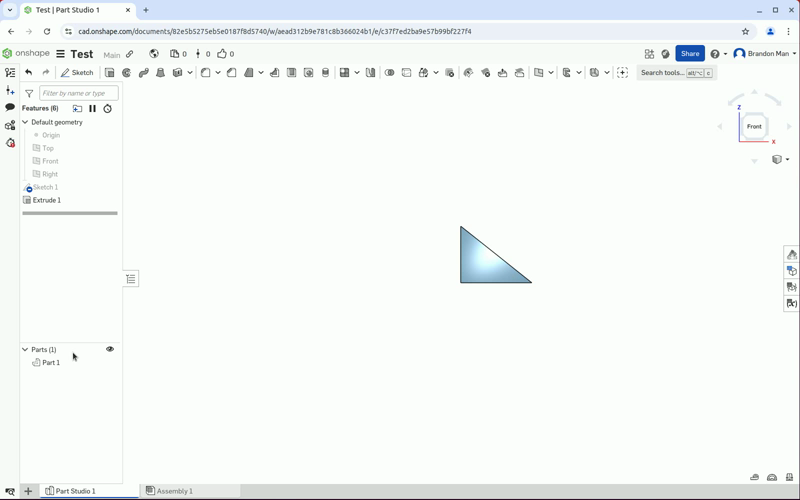
key(shift+p)
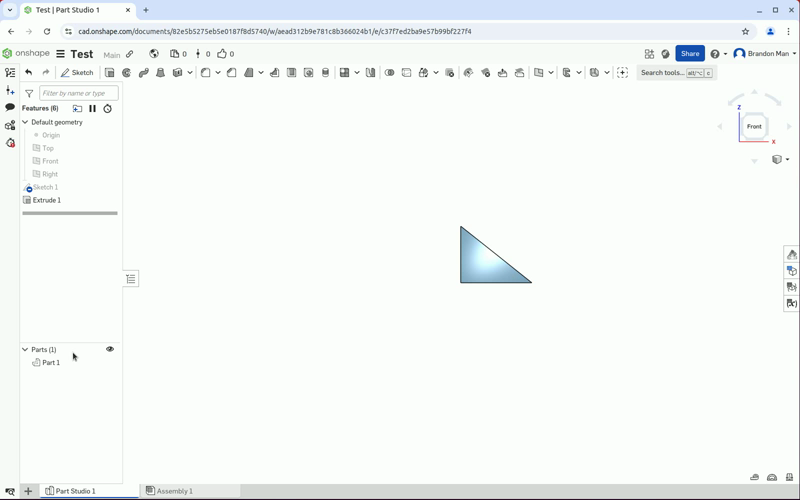
key(space)
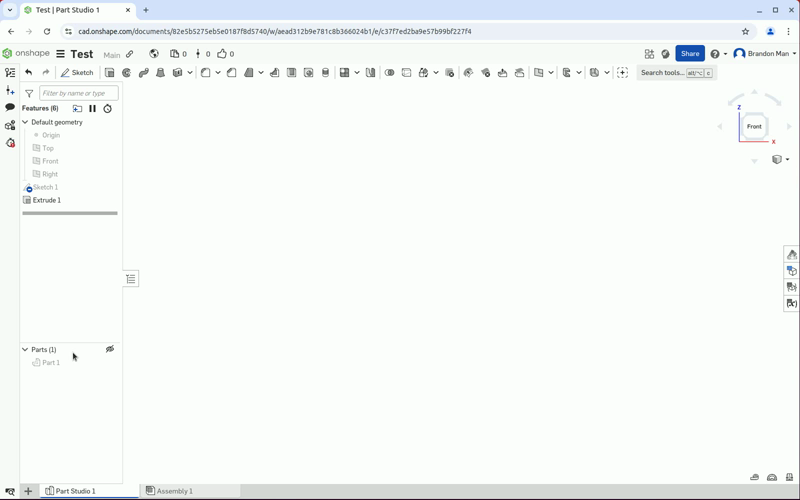
key_down(shift)
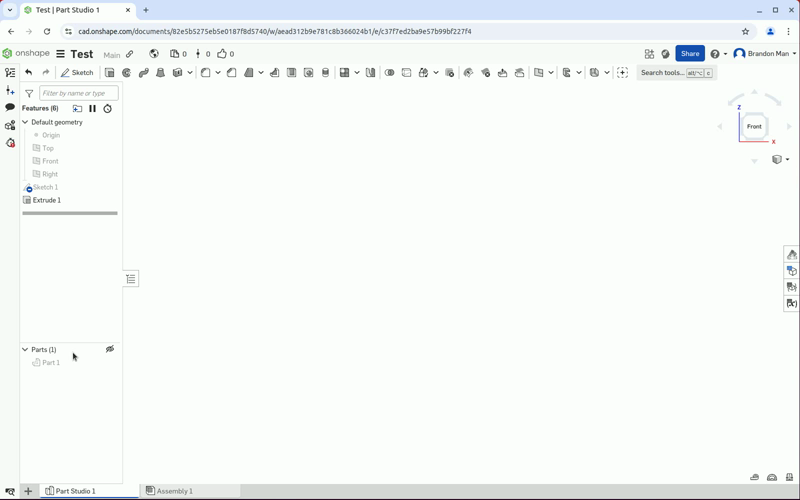
key(down)
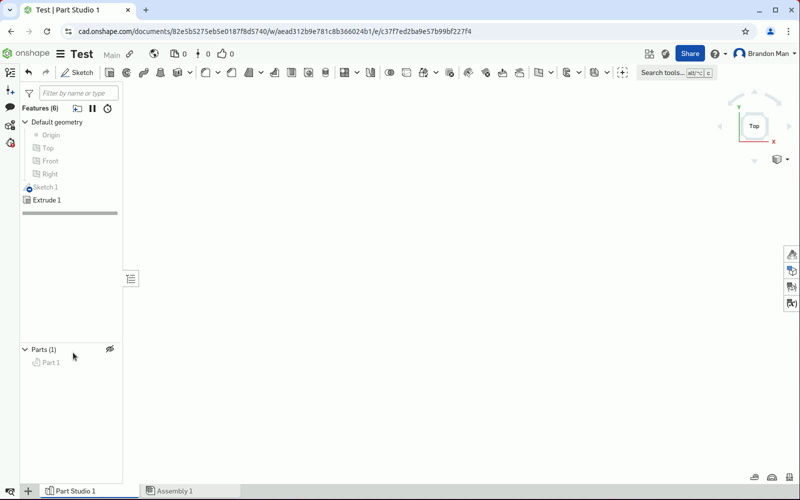
key_up(shift)
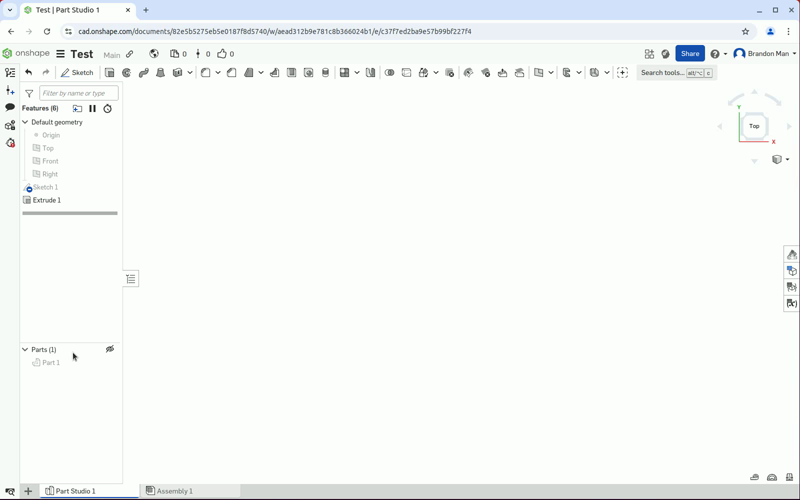
mouse_move(73, 352)
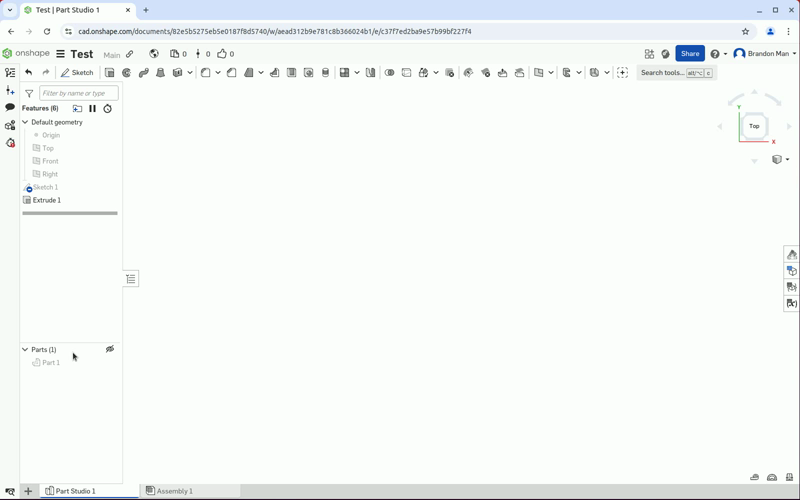
key(shift+y)
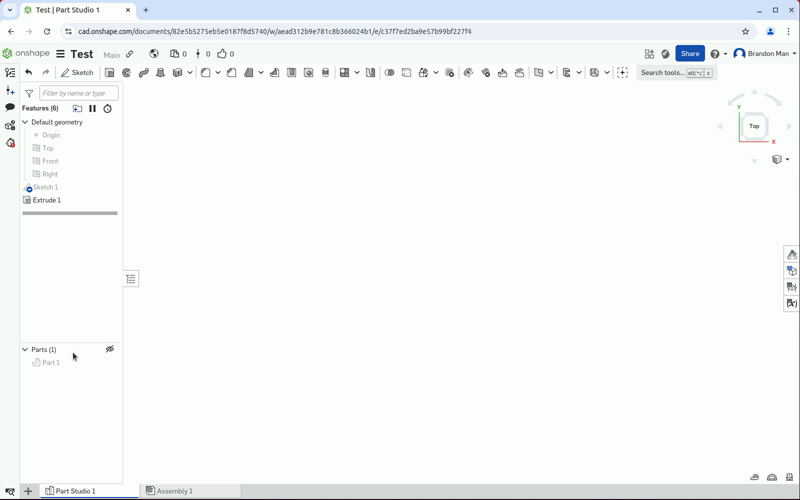
key(shift+s)
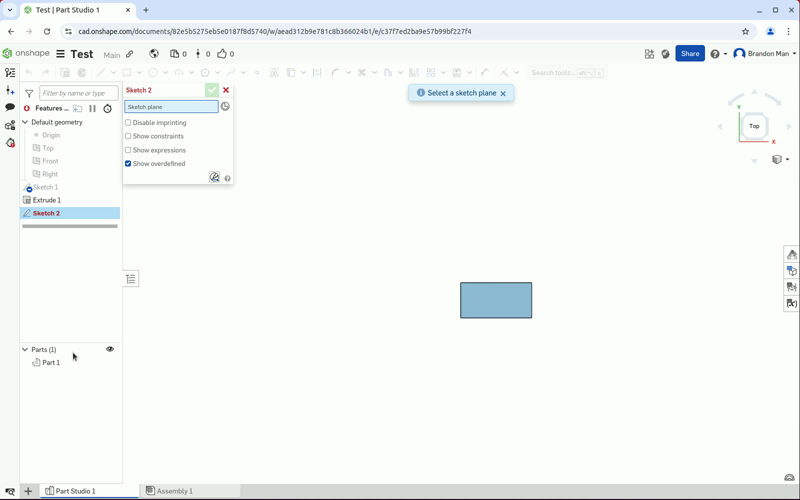
mouse_move(73, 150)
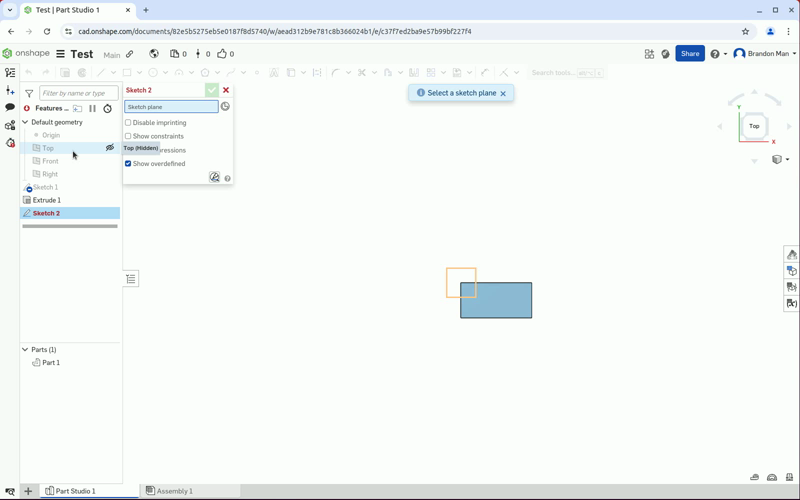
click(73, 150)
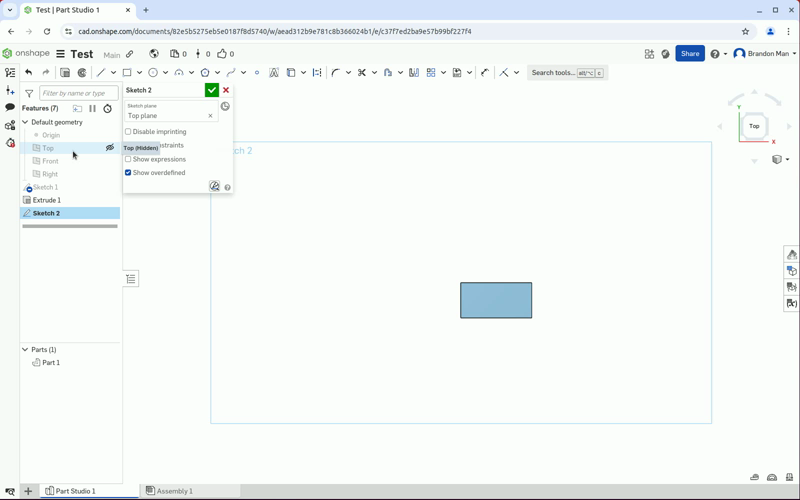
mouse_move(73, 352)
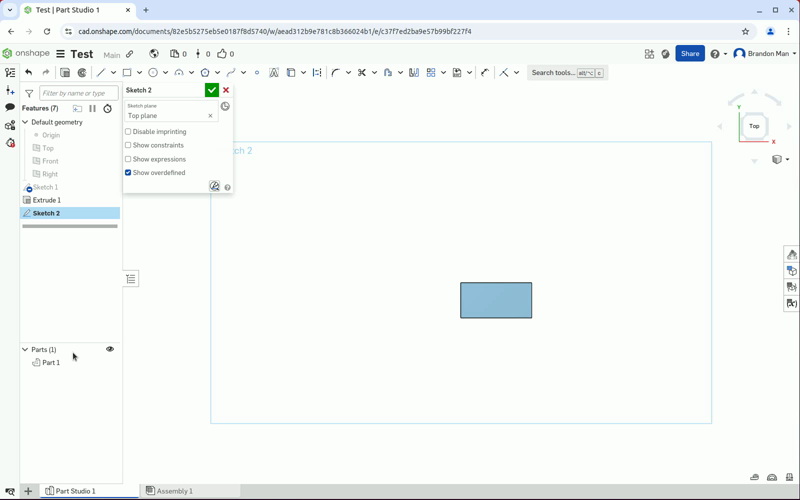
key(y)
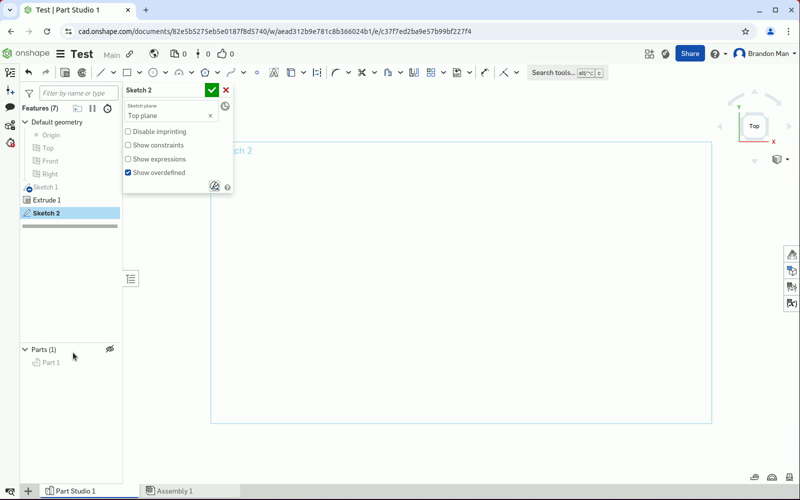
key(l)
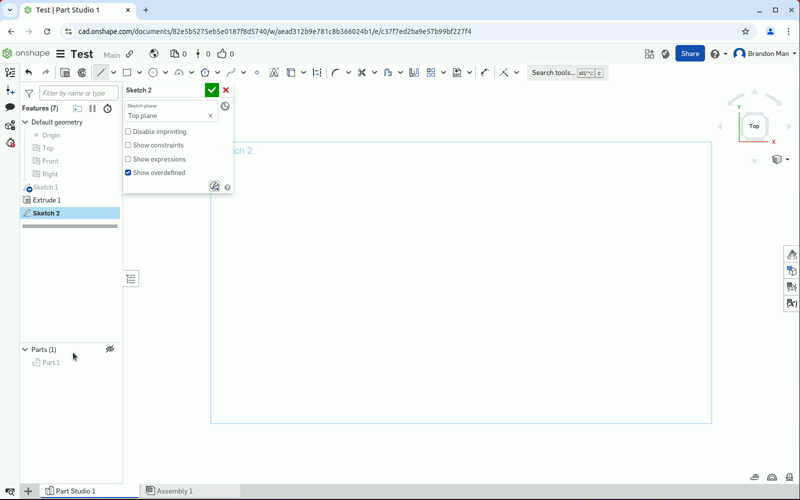
key_down(shift)
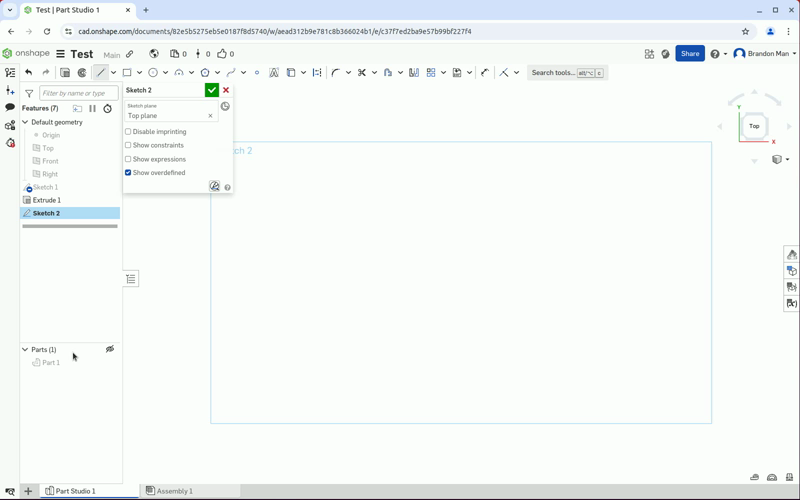
mouse_move(460, 282)
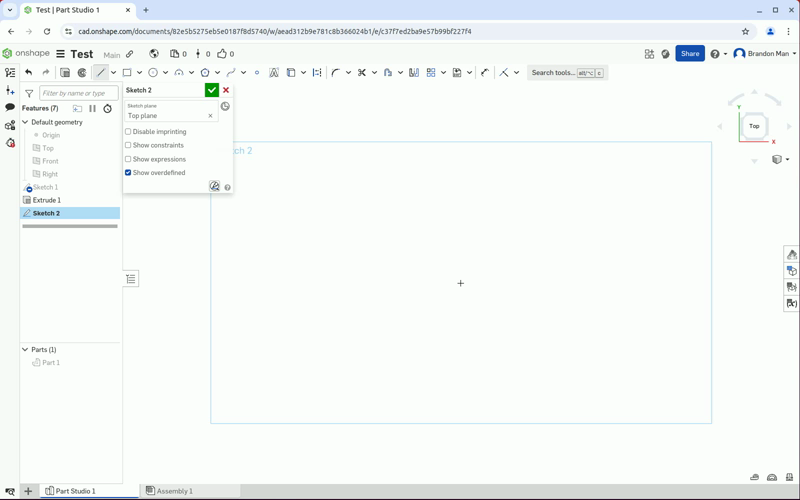
click(460, 282)
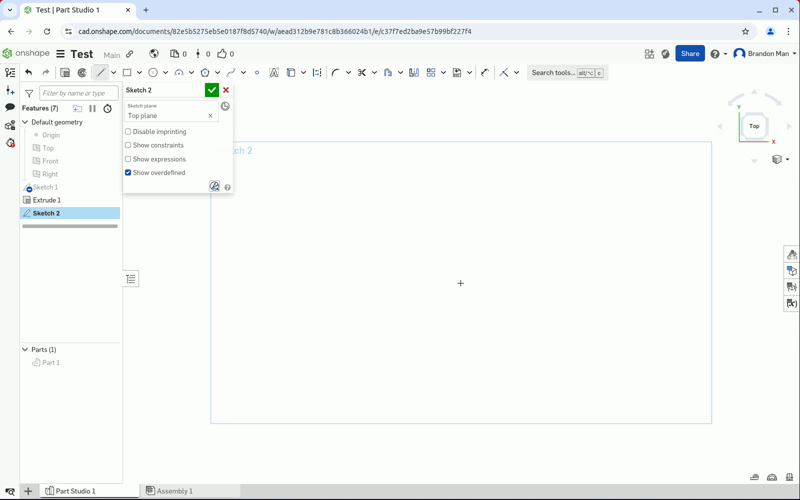
key_up(shift)
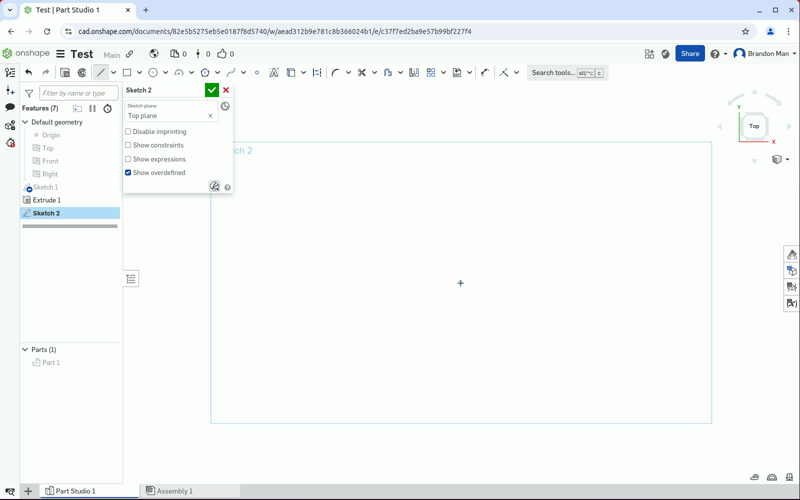
key_down(shift)
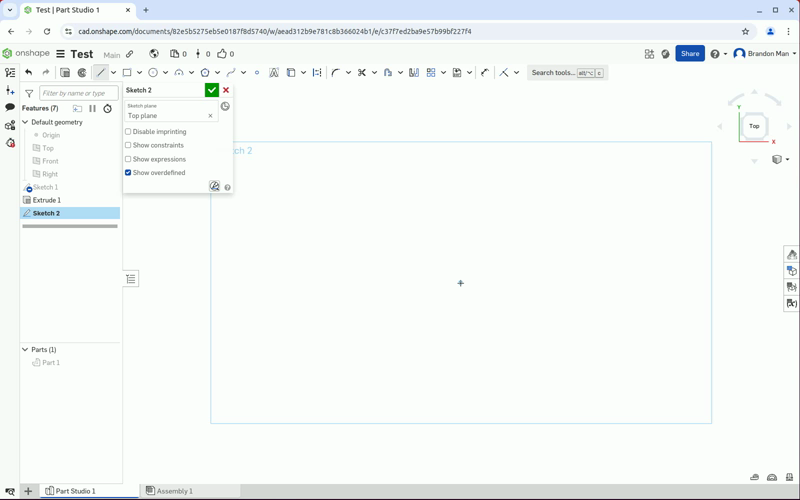
mouse_move(530, 282)
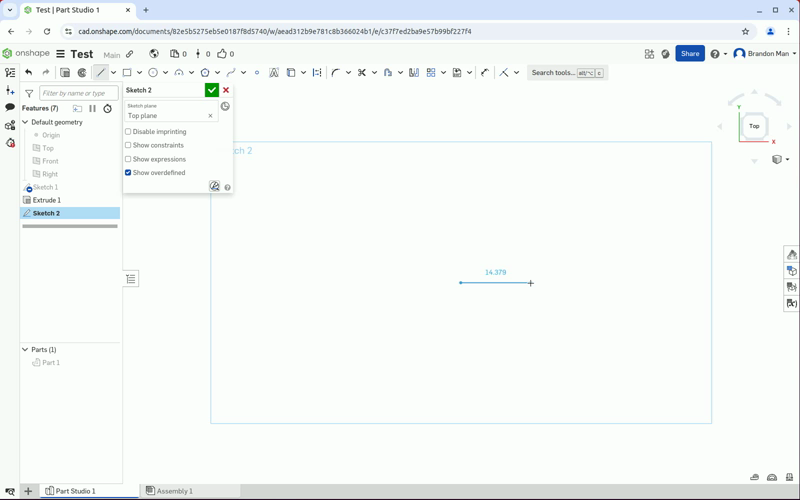
click(530, 282)
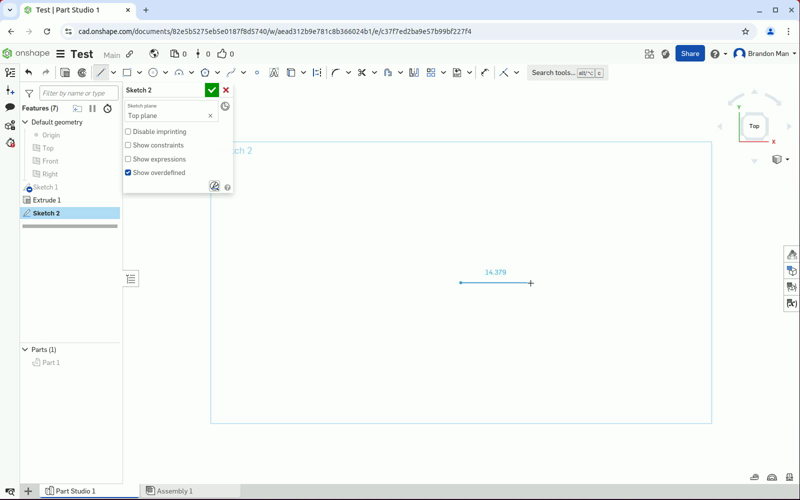
key_up(shift)
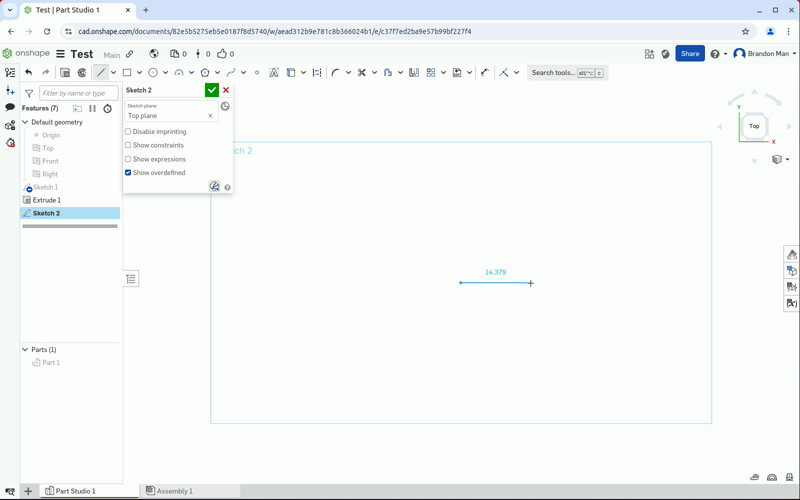
key_down(shift)
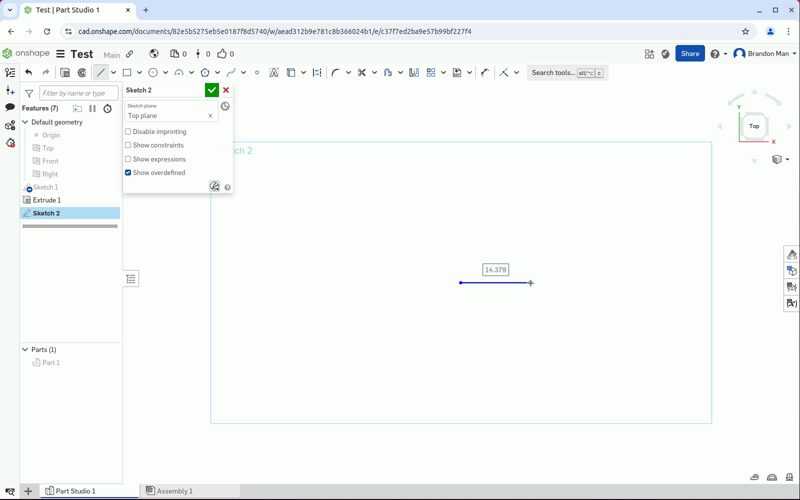
mouse_move(560, 282)
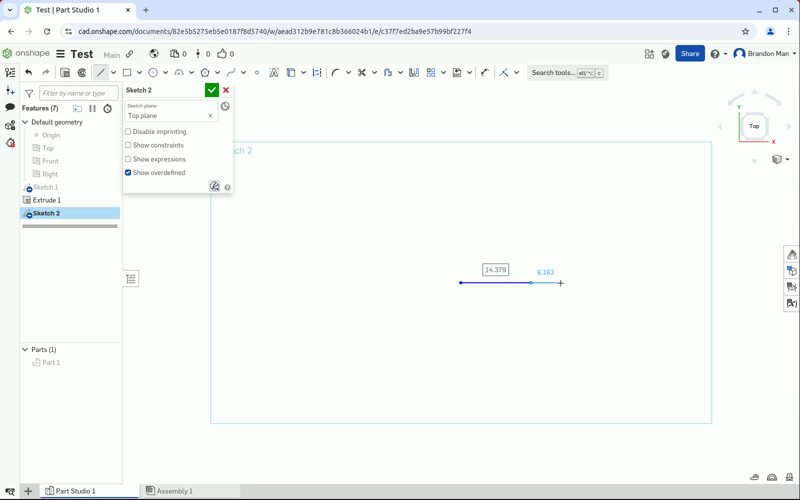
mouse_move(530, 254)
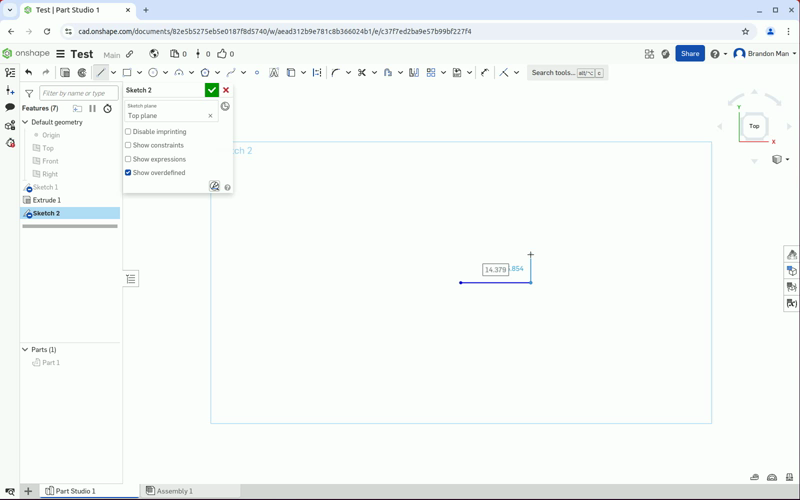
click(530, 254)
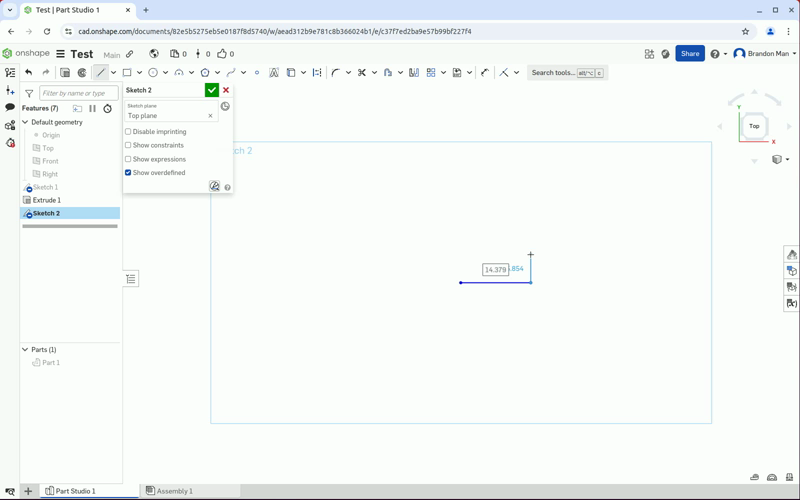
key_up(shift)
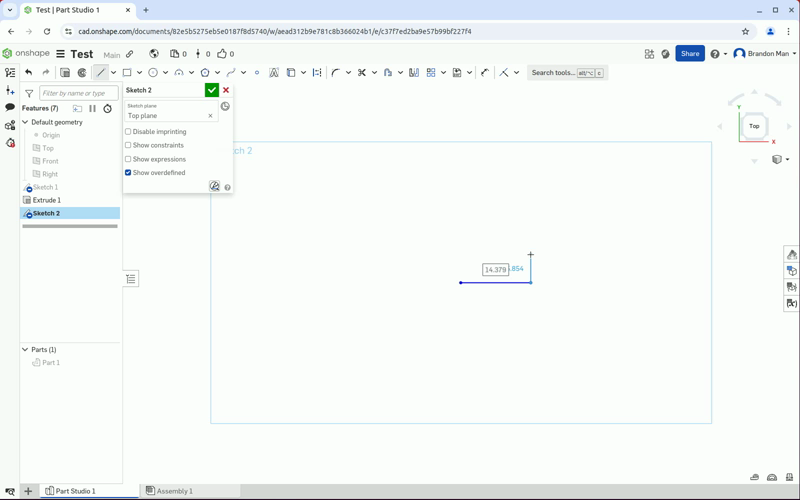
key_down(shift)
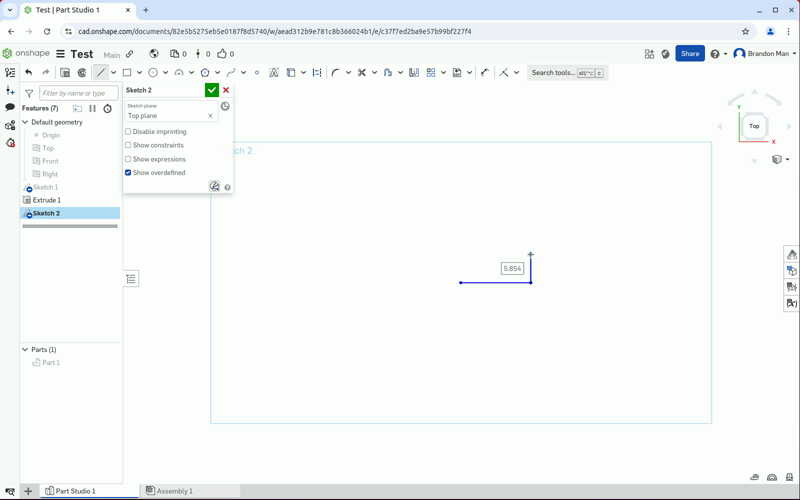
mouse_move(560, 254)
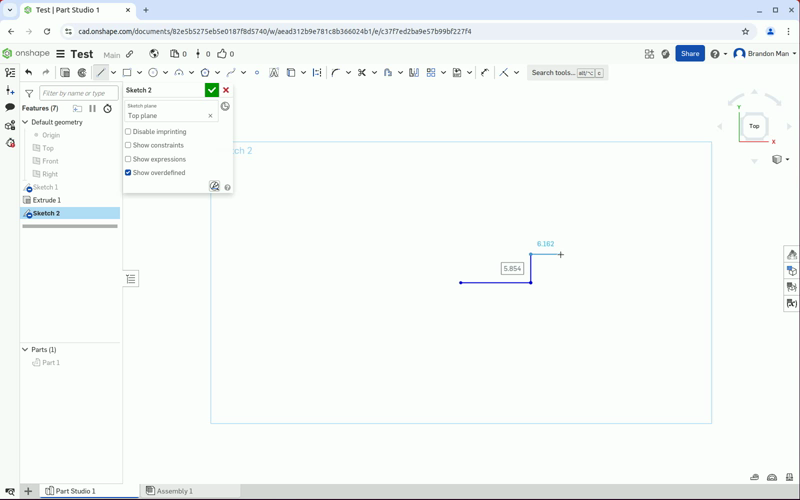
mouse_move(573, 254)
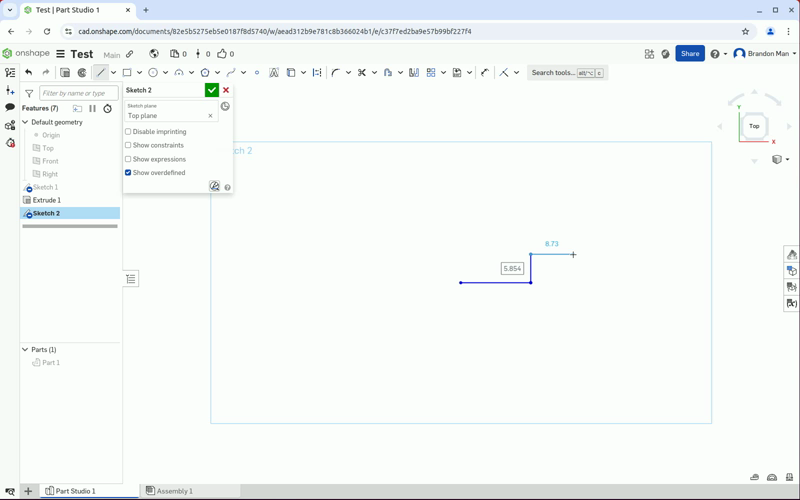
click(573, 254)
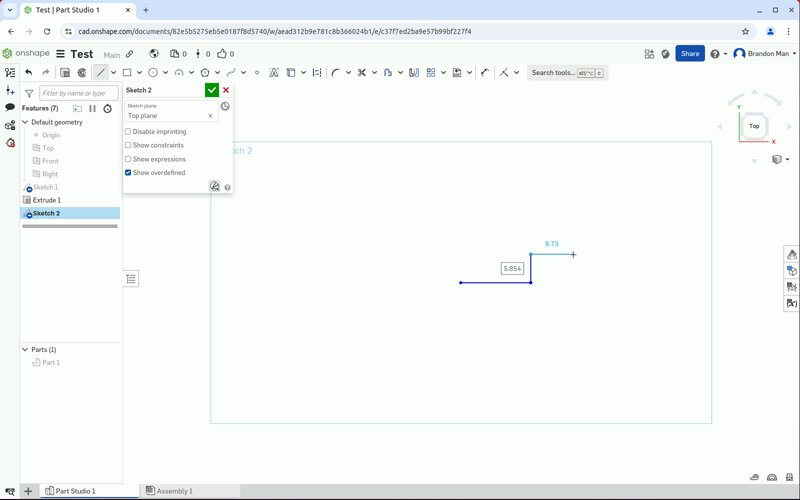
key_up(shift)
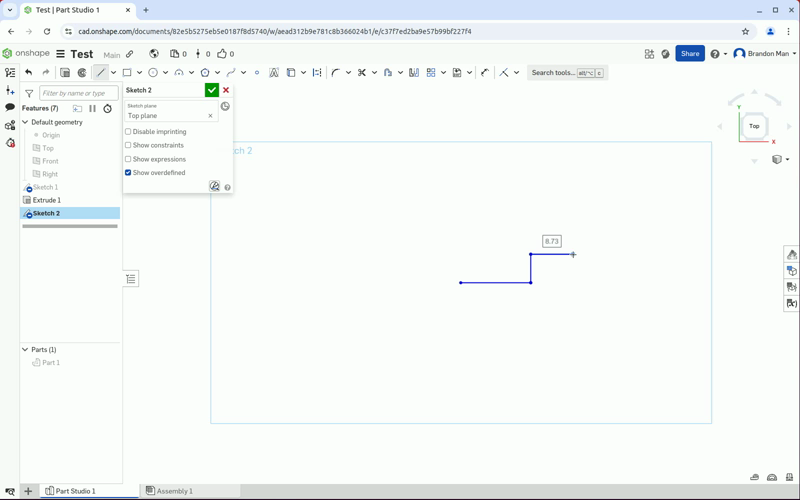
key_down(shift)
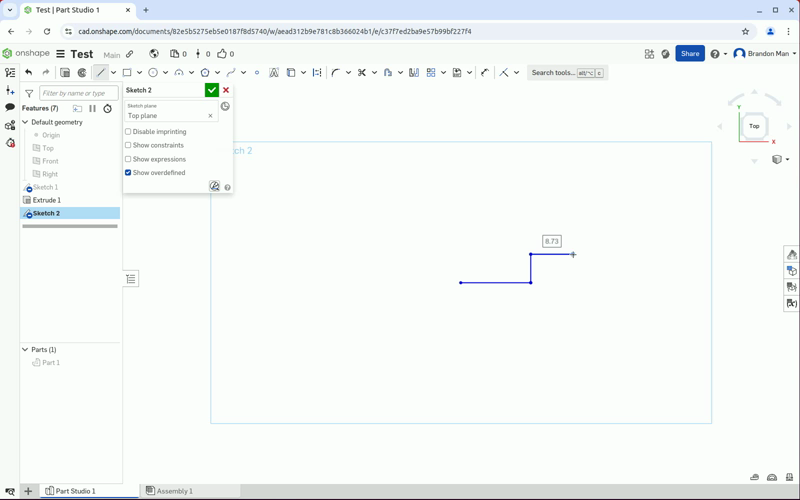
mouse_move(589, 254)
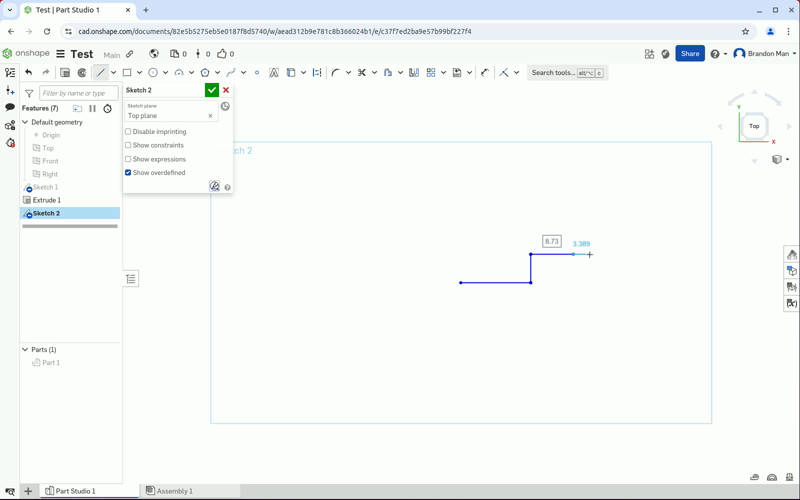
mouse_move(573, 220)
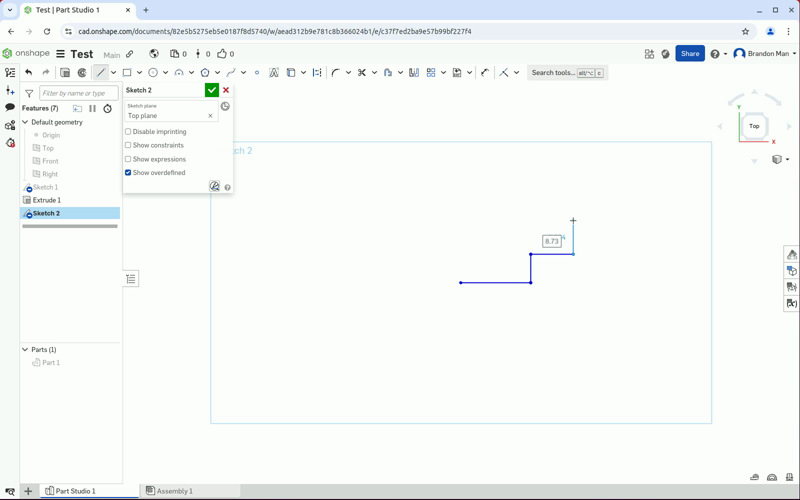
click(573, 220)
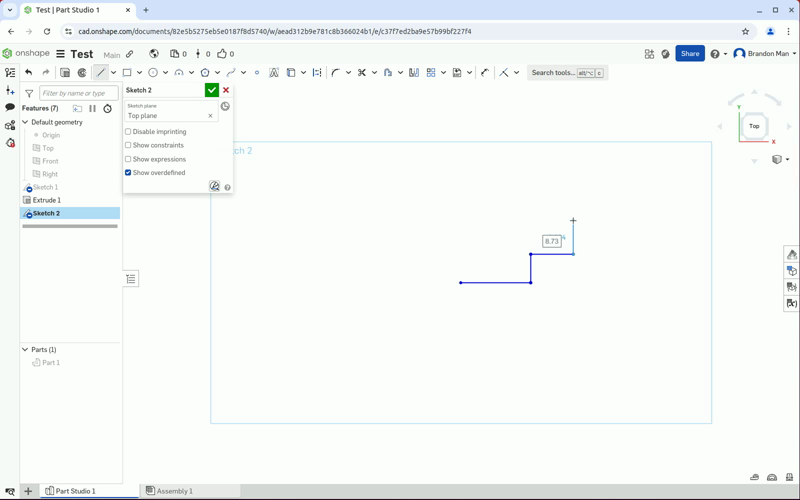
key_up(shift)
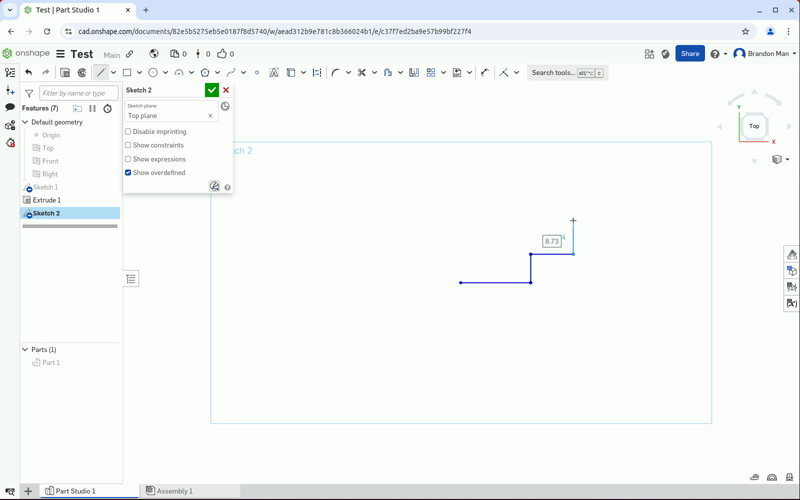
key_down(shift)
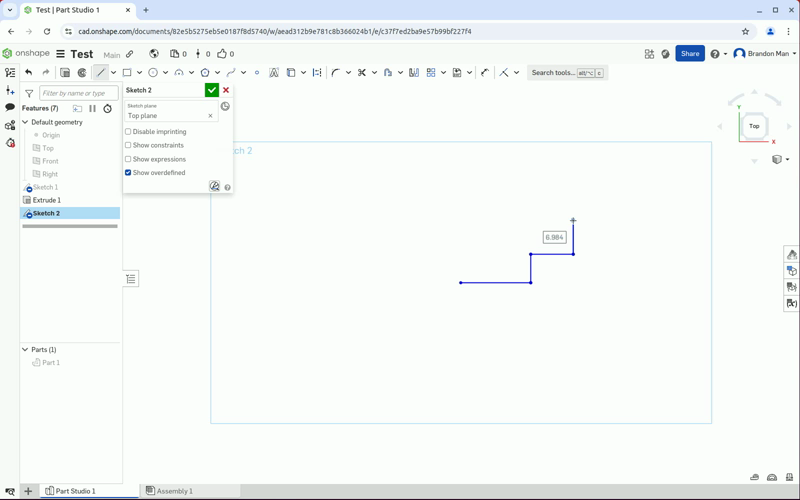
mouse_move(460, 220)
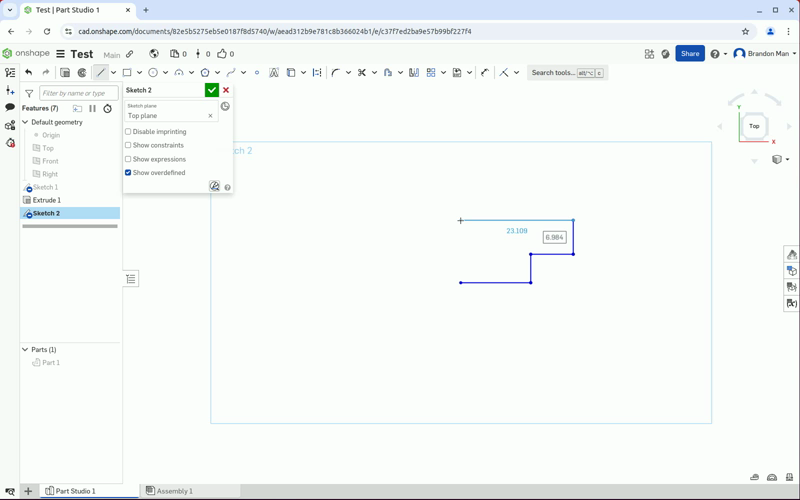
click(460, 220)
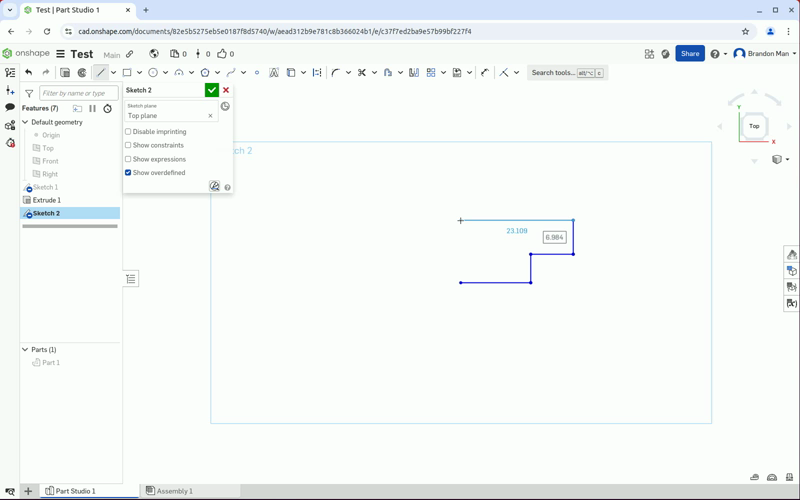
key_up(shift)
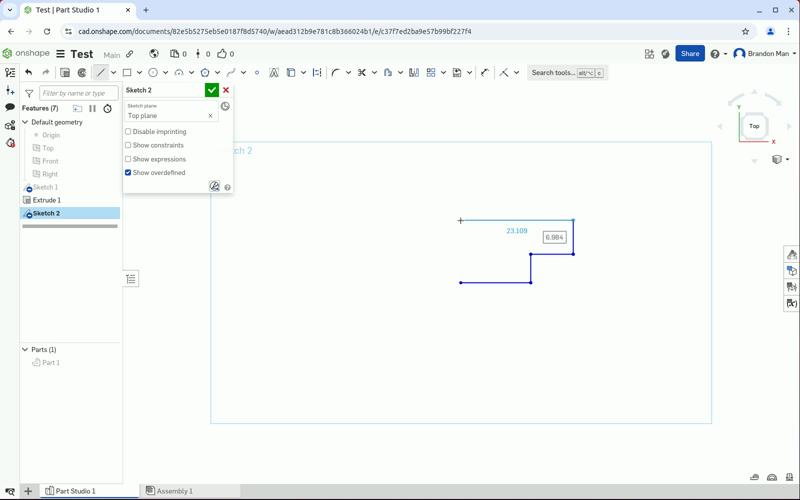
key_down(shift)
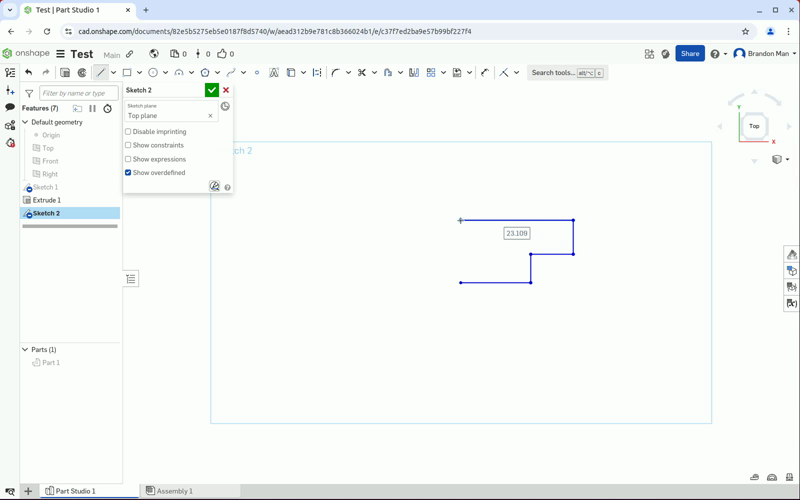
mouse_move(460, 282)
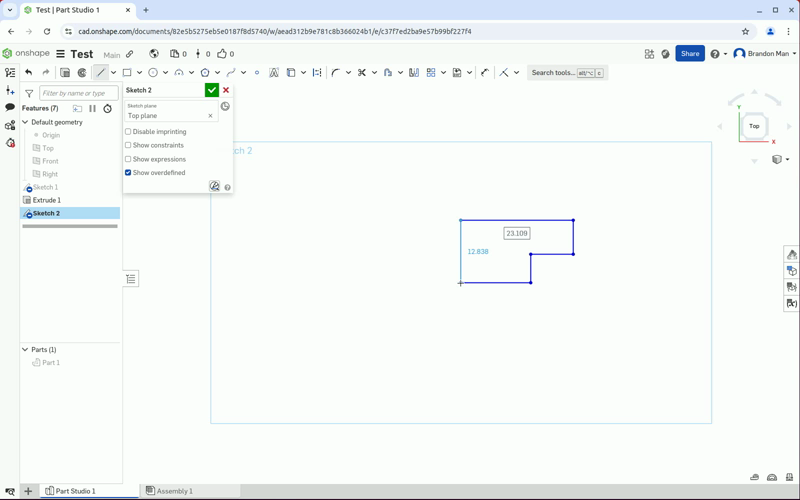
key_up(shift)
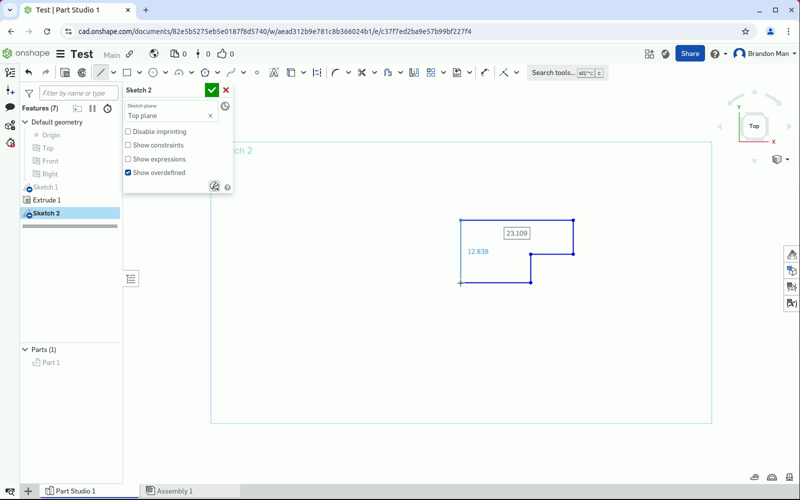
click(460, 282)
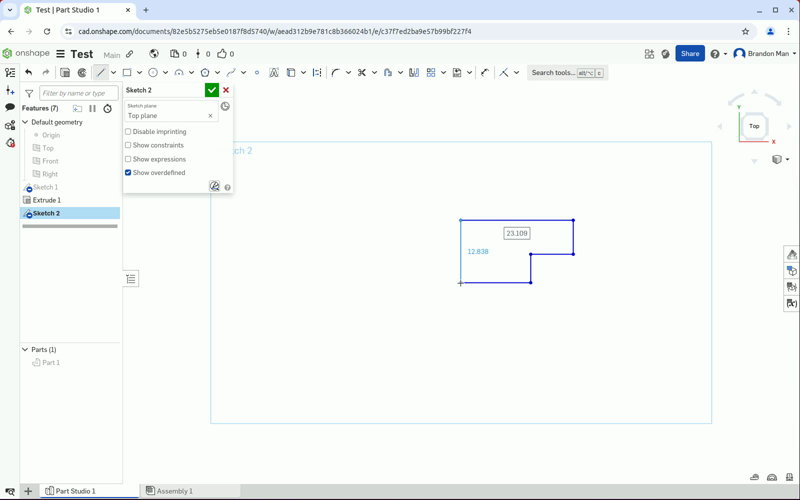
key(esc)
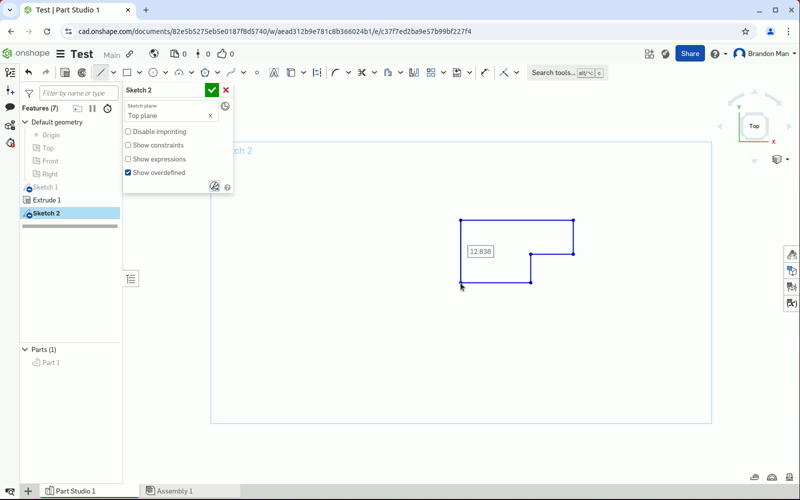
mouse_move(489, 236)
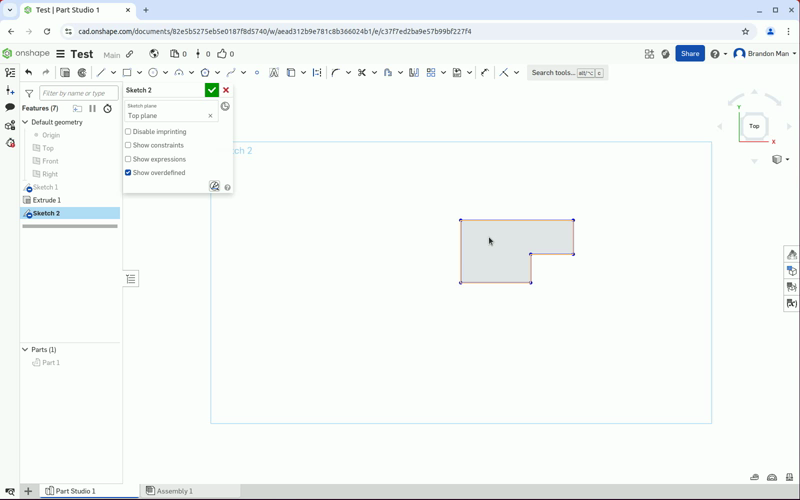
click(489, 236)
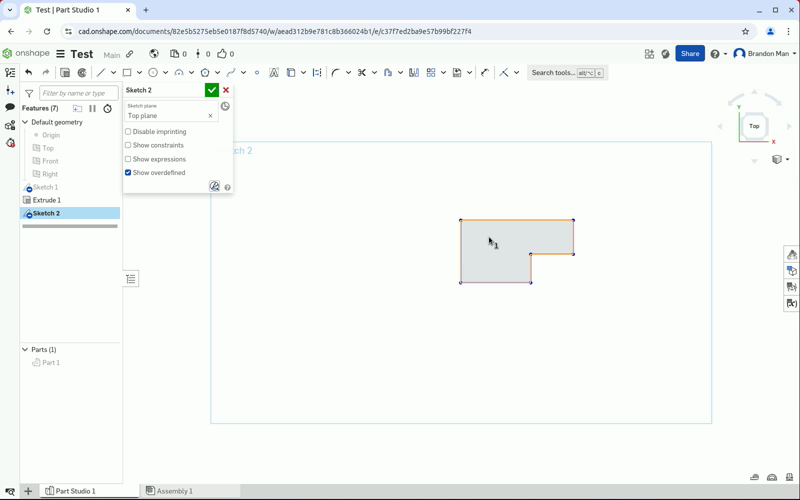
mouse_move(73, 352)
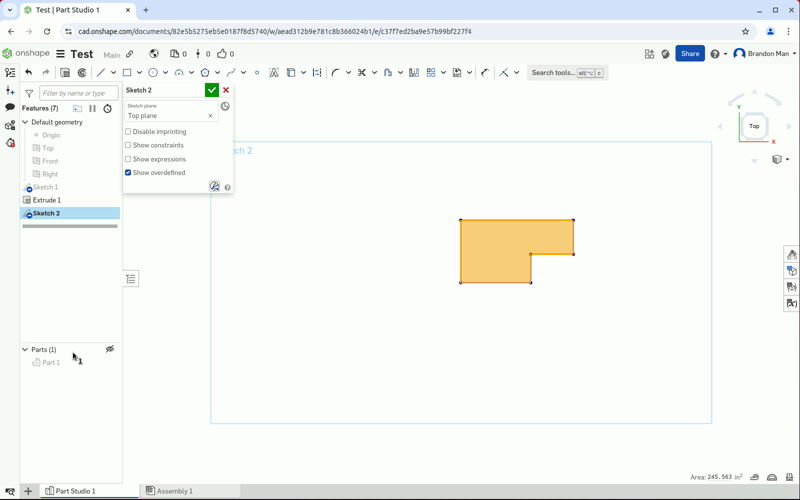
key(shift+y)
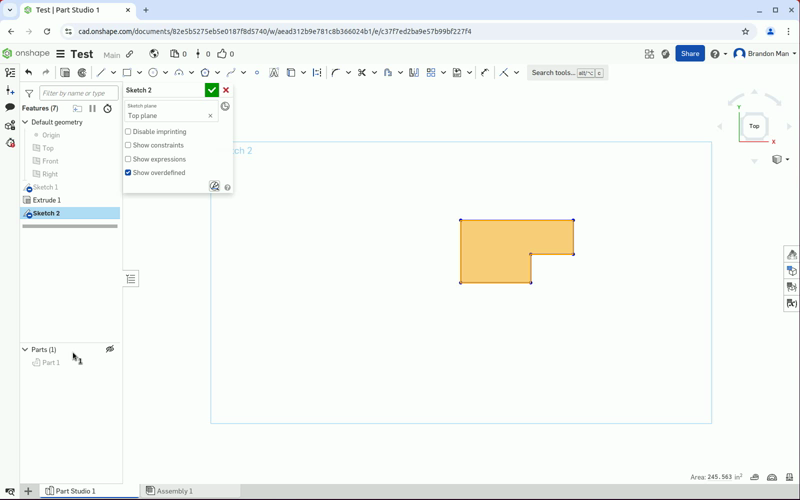
key(shift+e)
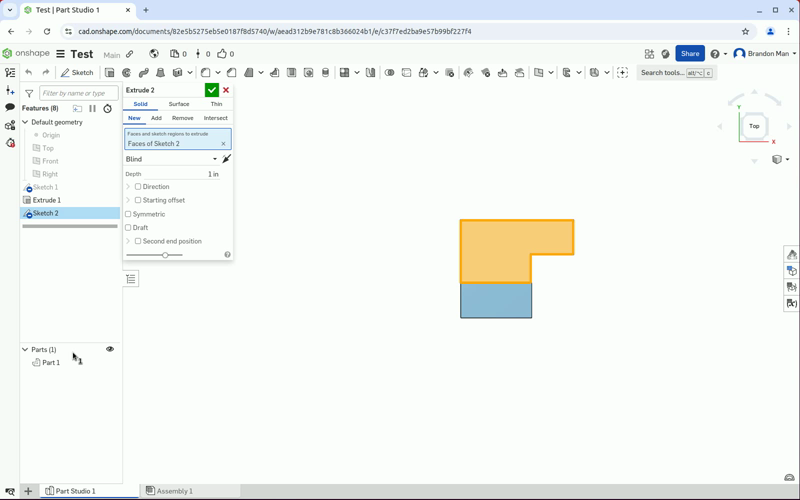
mouse_move(143, 106)
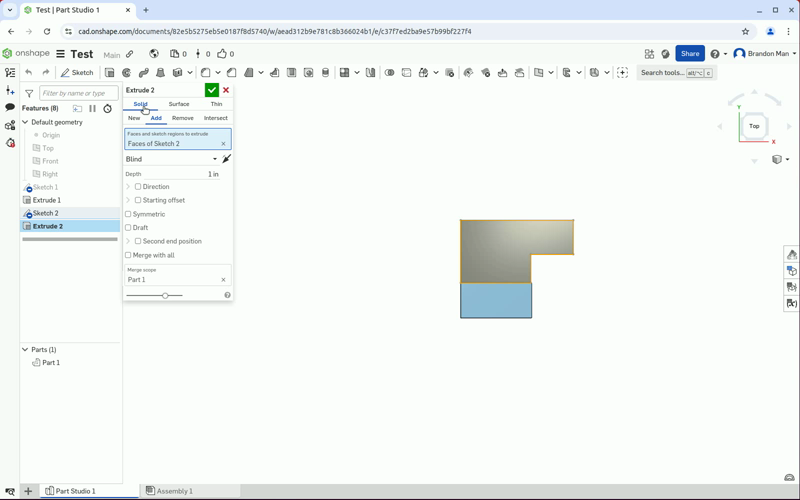
click(143, 106)
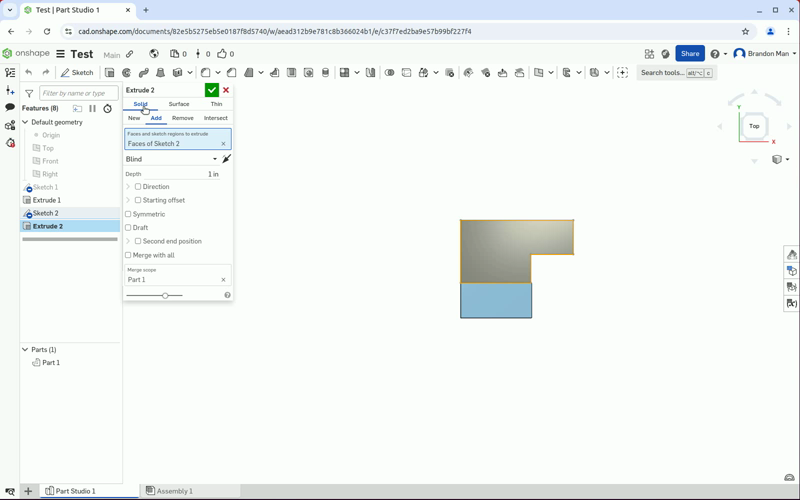
mouse_move(137, 120)
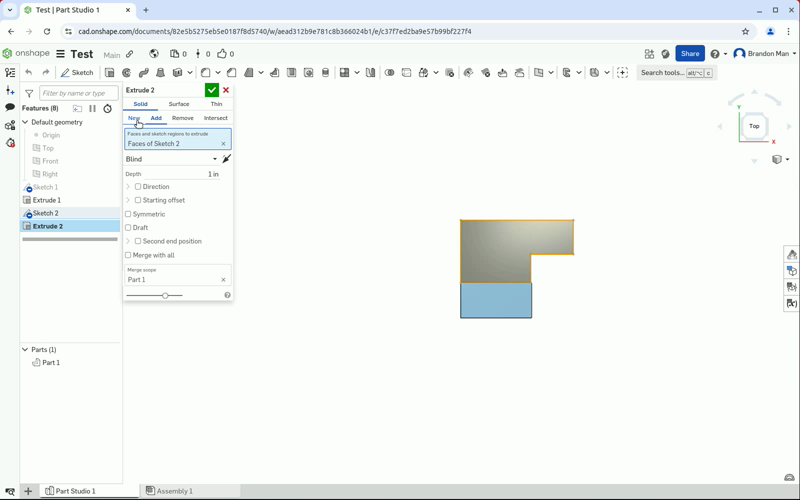
click(137, 120)
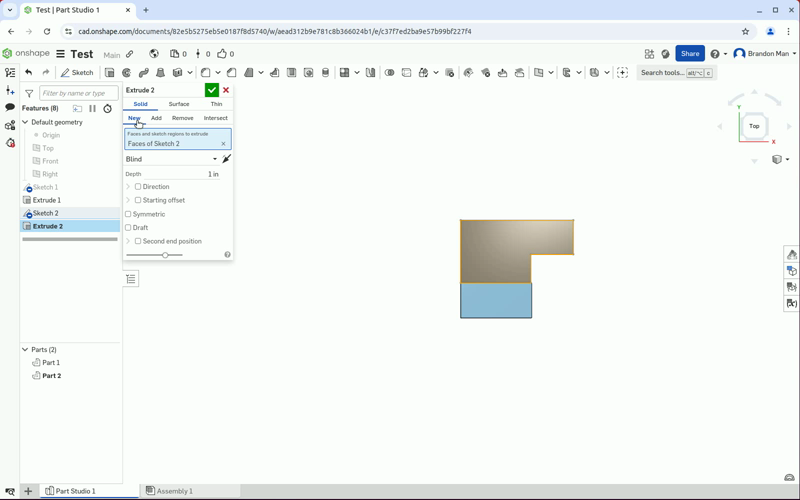
key(tab, 4)
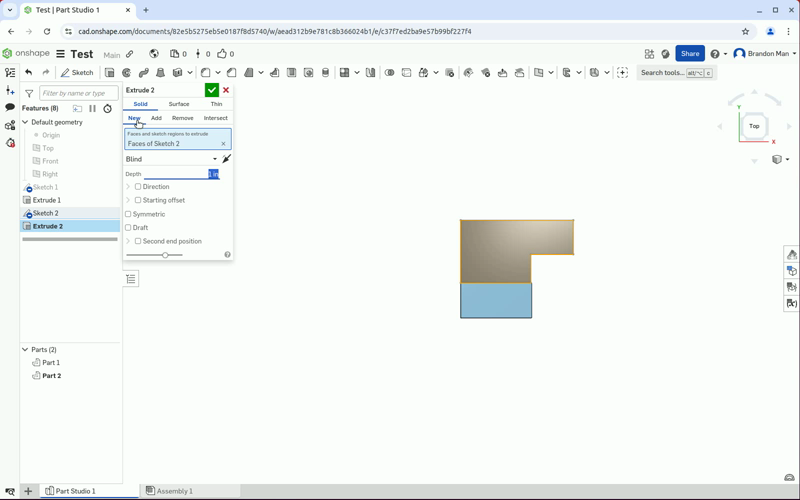
text(11.554)
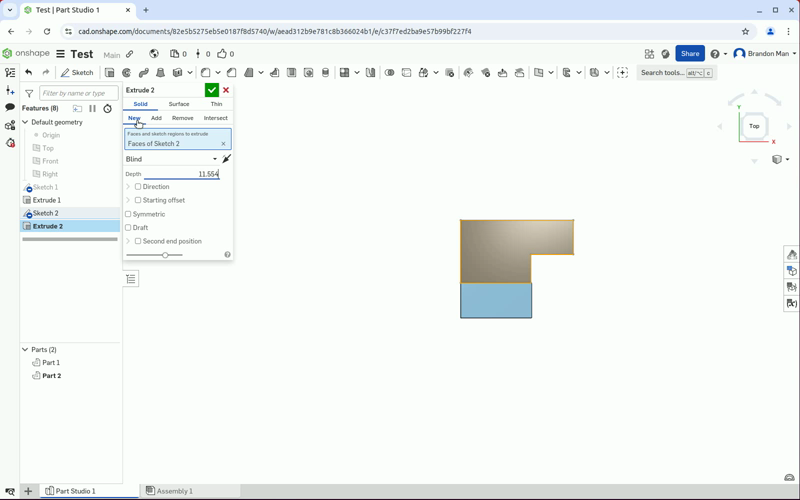
key(enter)
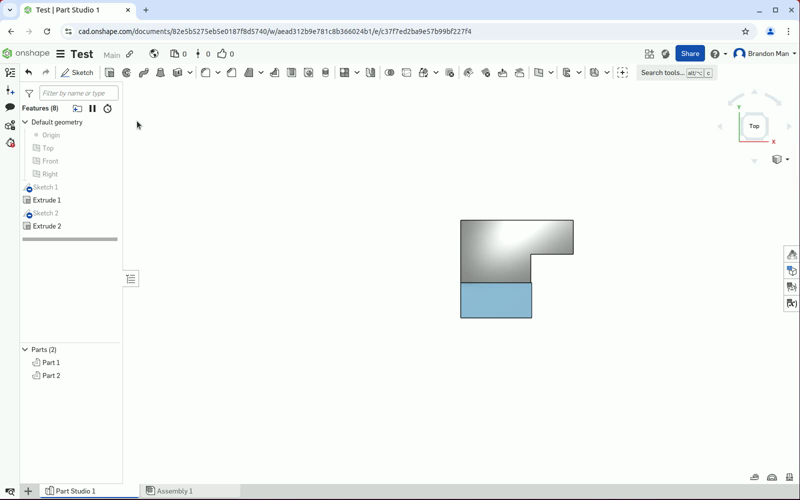
key(shift+h)
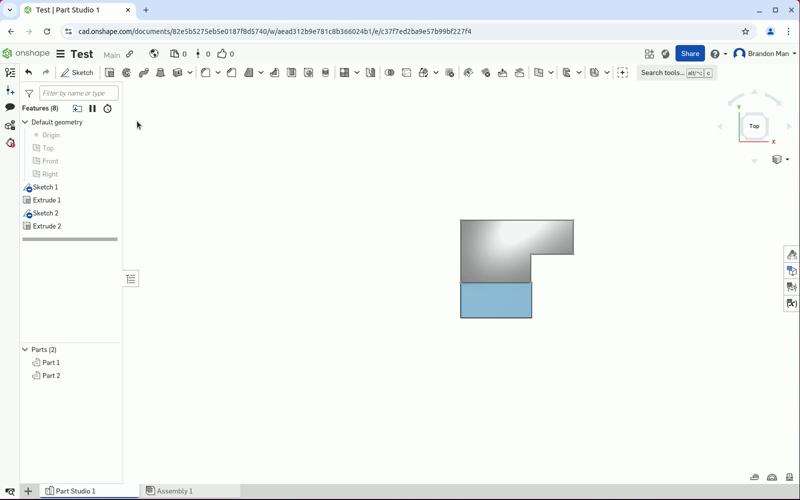
key(shift+h)
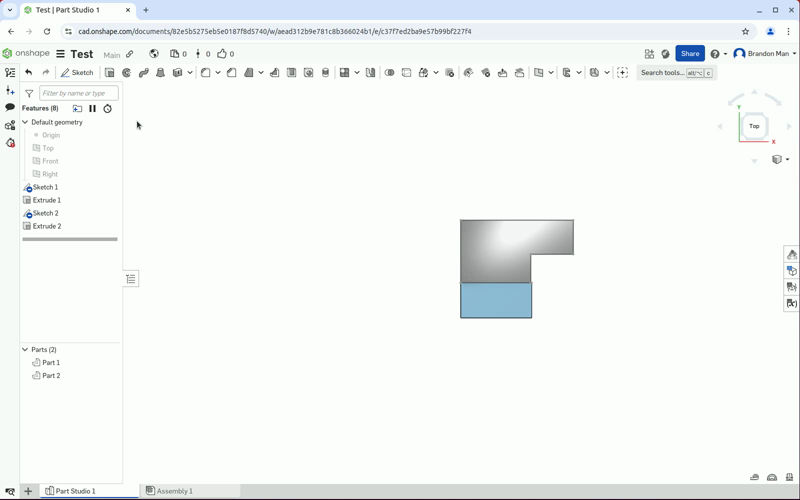
key(shift+7)
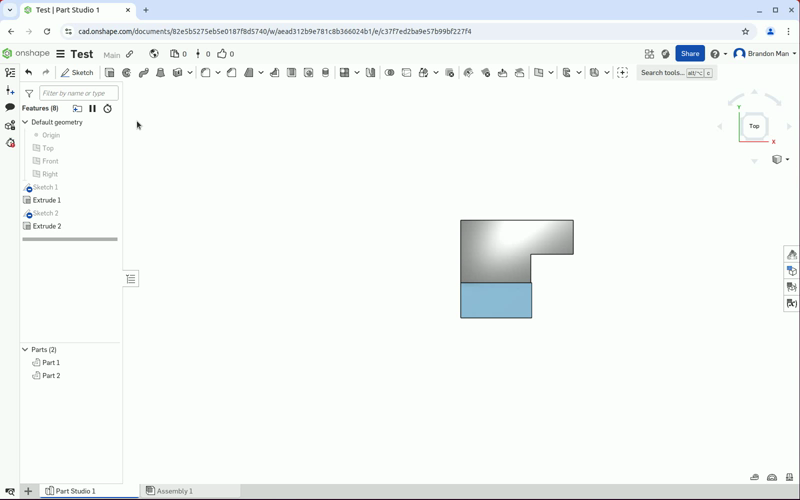
key(up, 3)
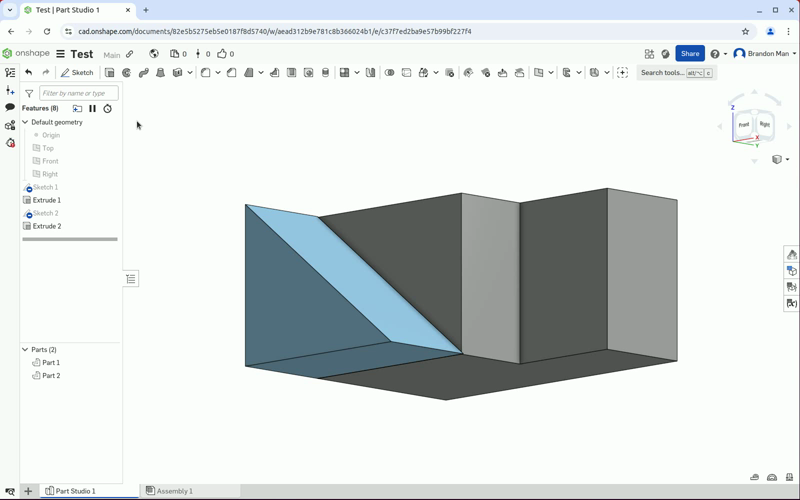
key(left, 3)
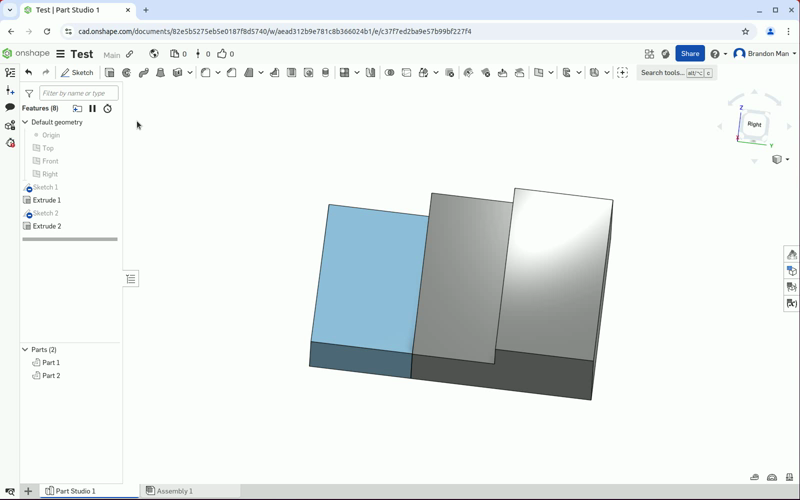
key(right, 3)
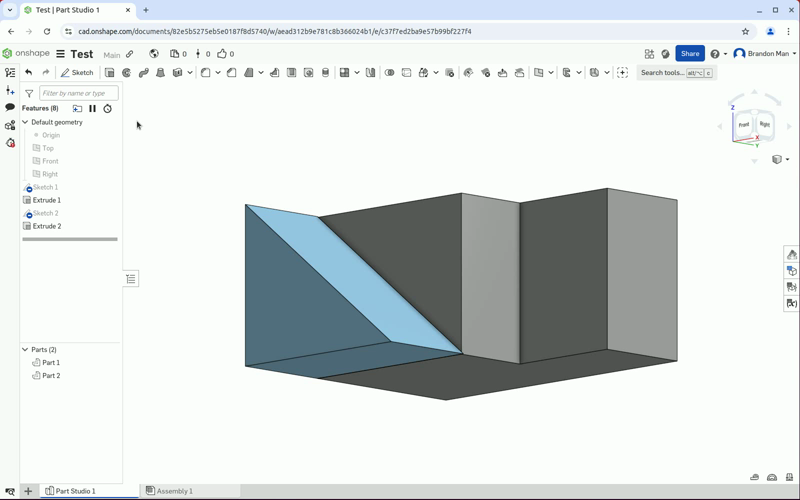
key(down, 3)
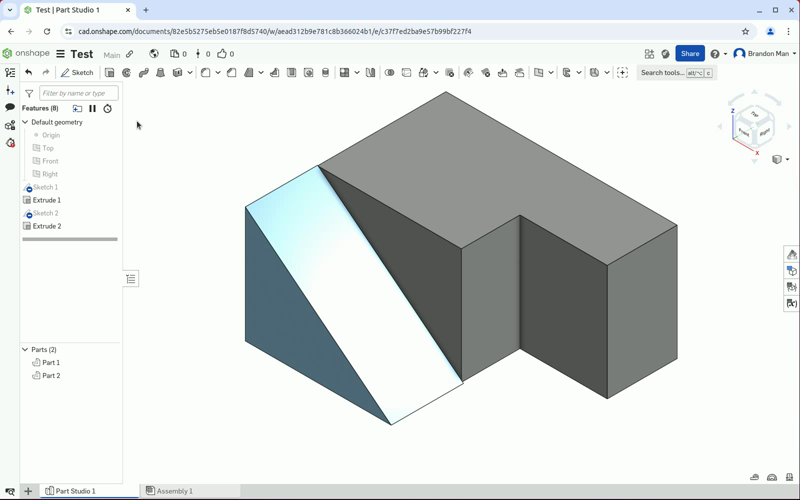
mouse_move(73, 189)
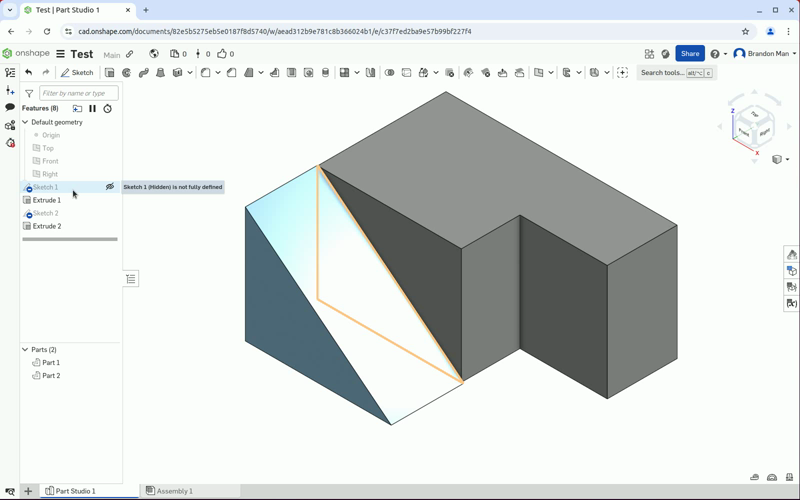
click(73, 189)